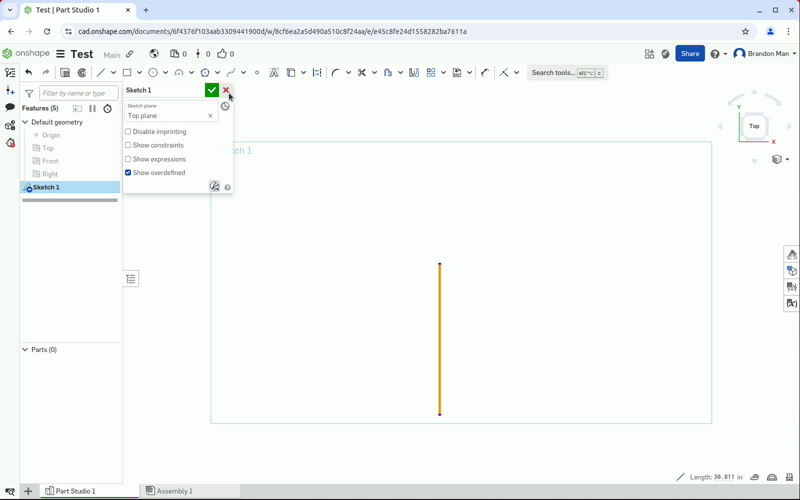
key(shift+h)
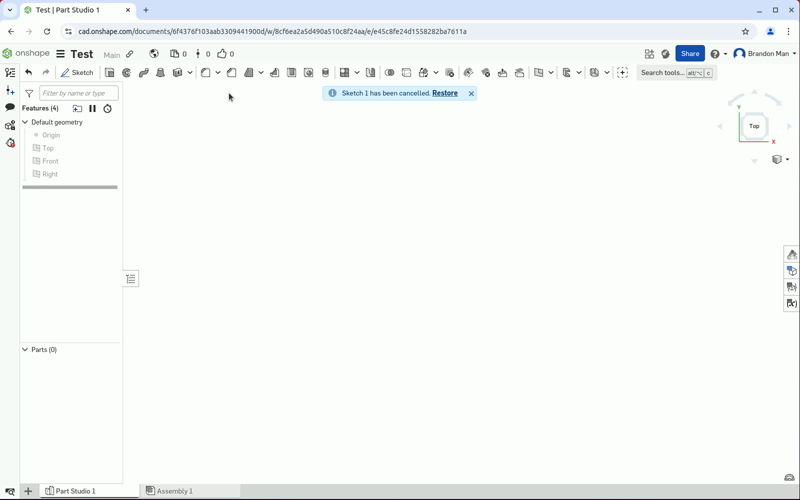
mouse_move(73, 352)
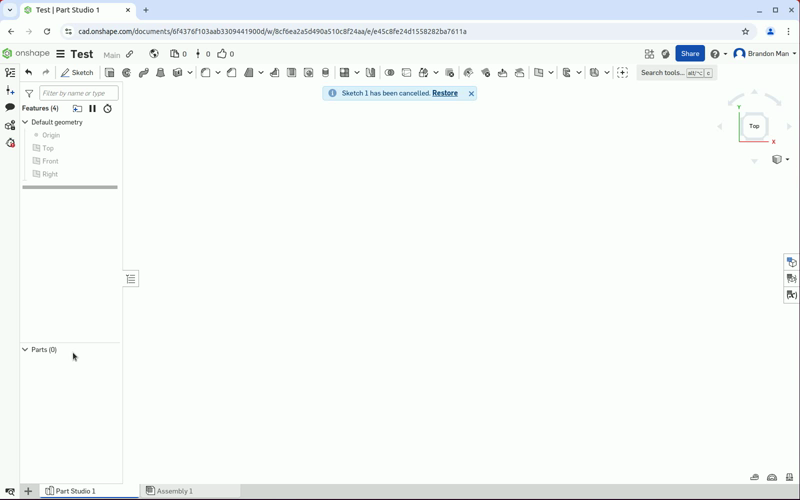
key(y)
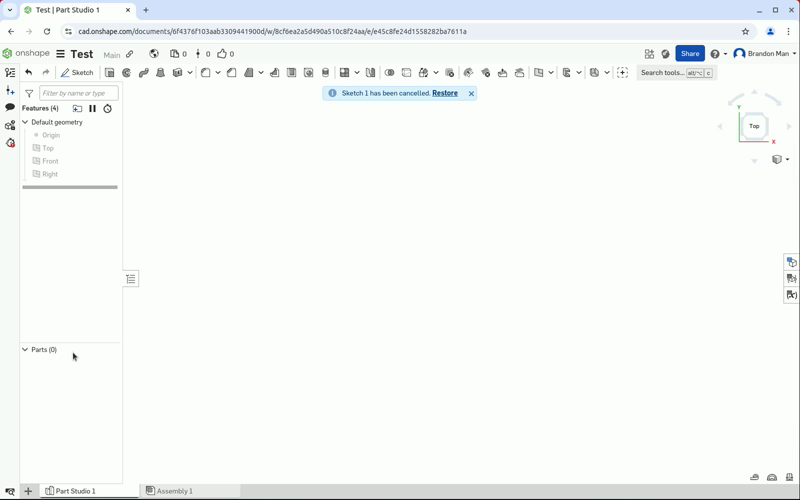
key(shift+p)
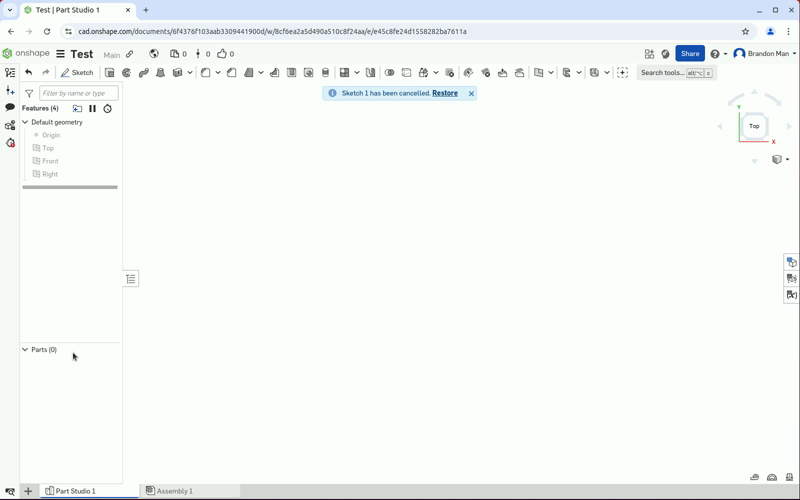
key(space)
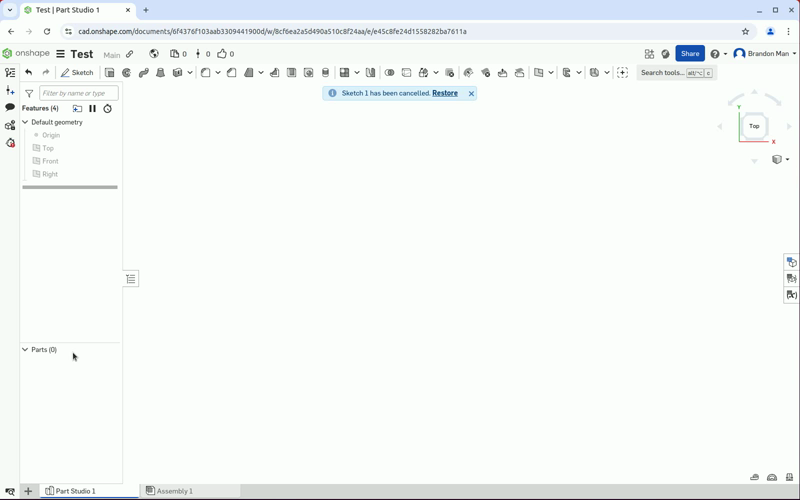
key_down(shift)
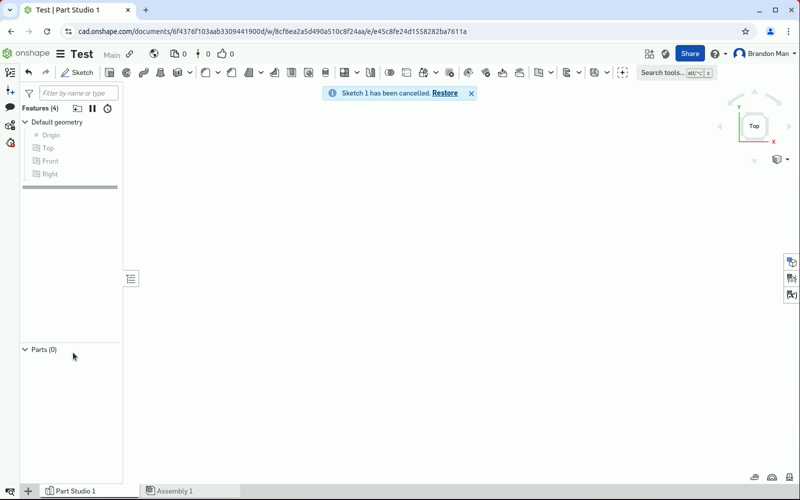
key(up)
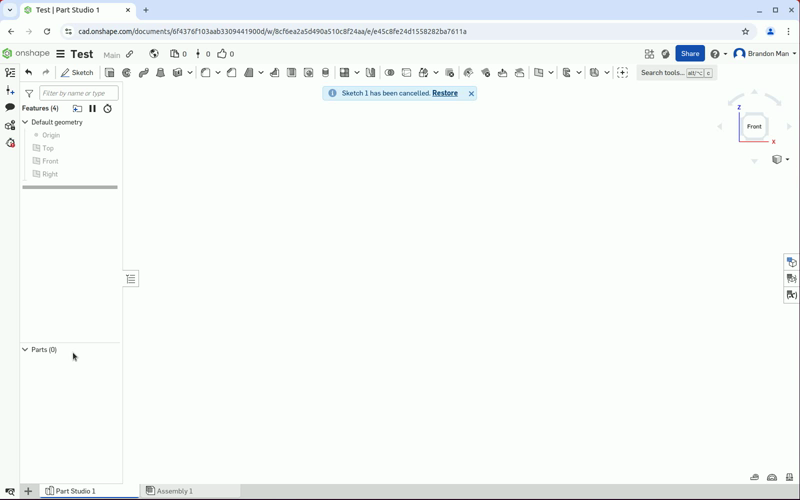
key_up(shift)
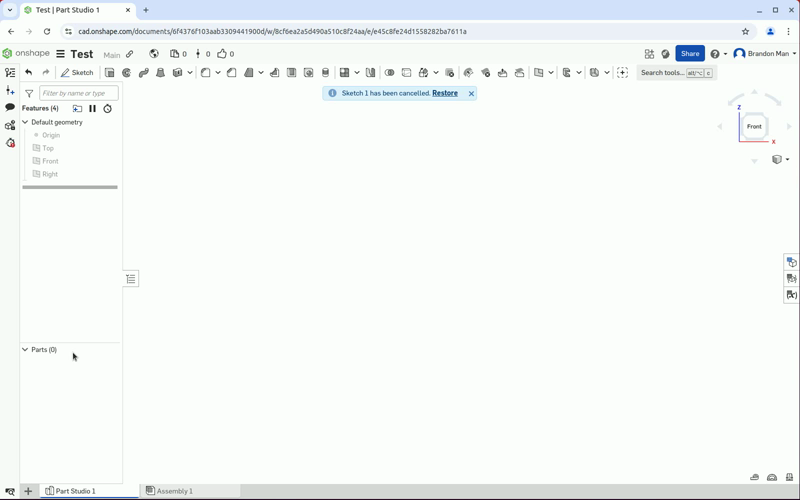
mouse_move(73, 352)
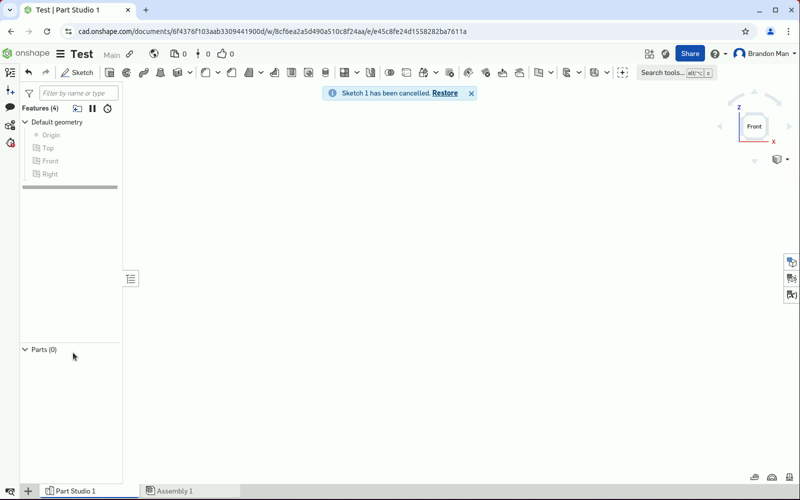
key(shift+y)
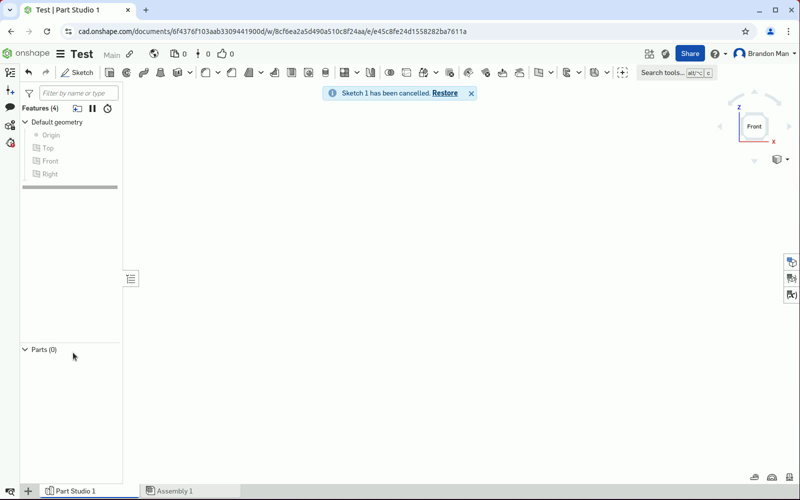
key(shift+s)
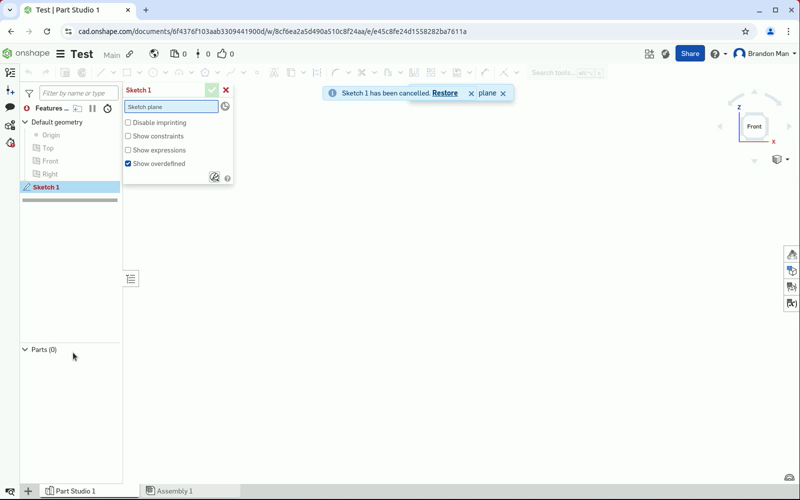
mouse_move(73, 163)
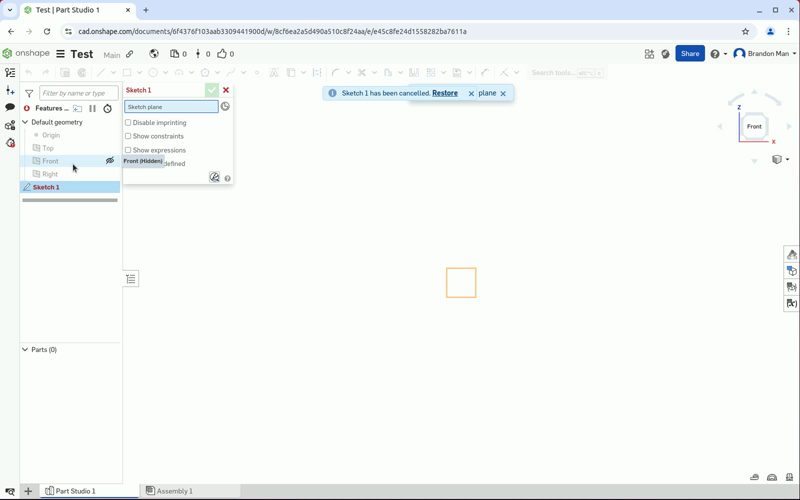
click(73, 163)
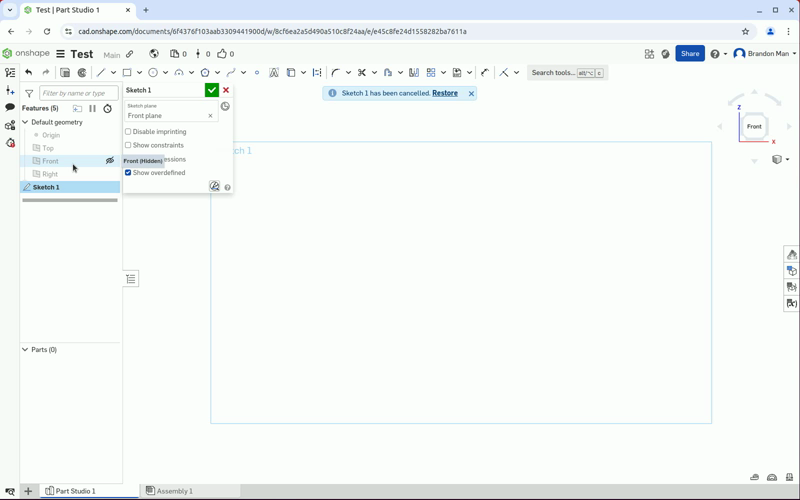
mouse_move(73, 352)
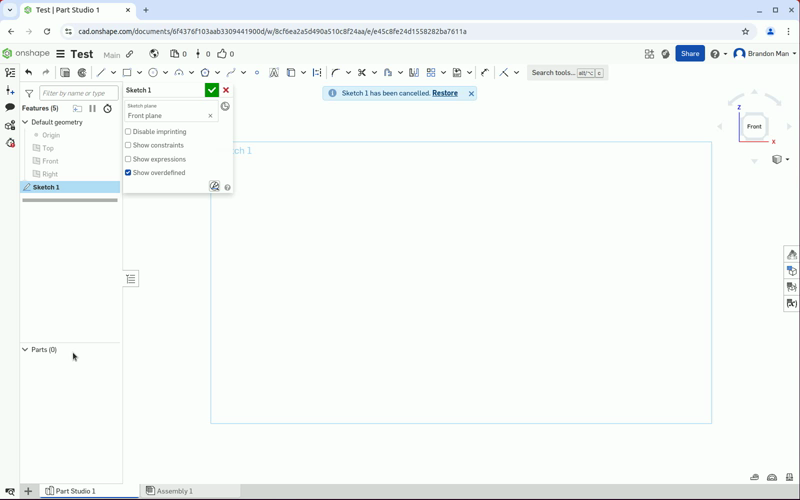
key(y)
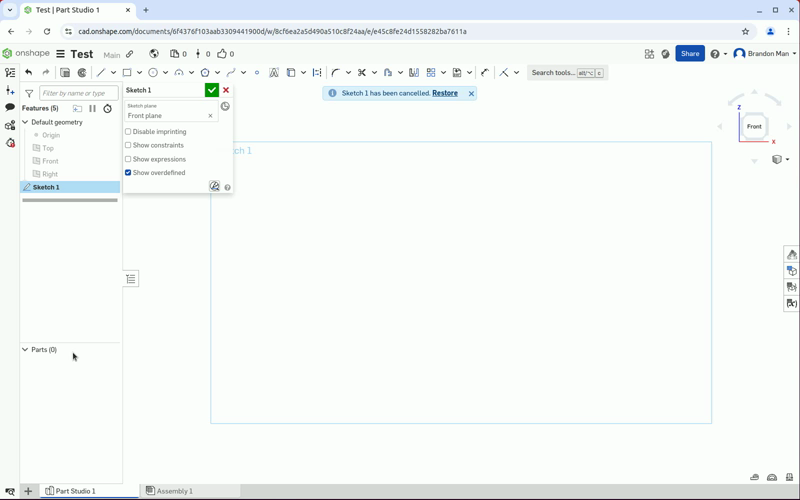
key(l)
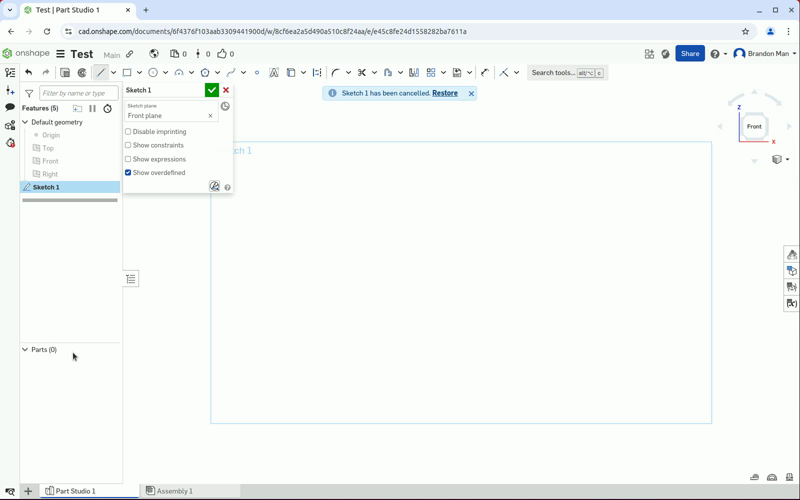
key_down(shift)
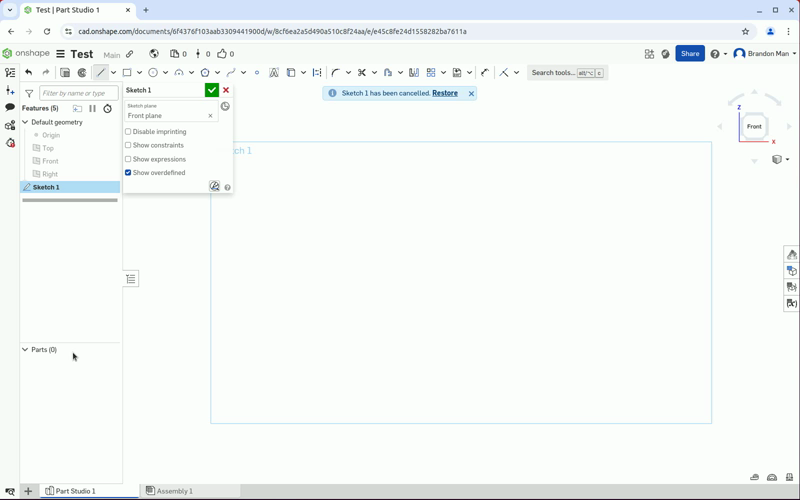
mouse_move(466, 293)
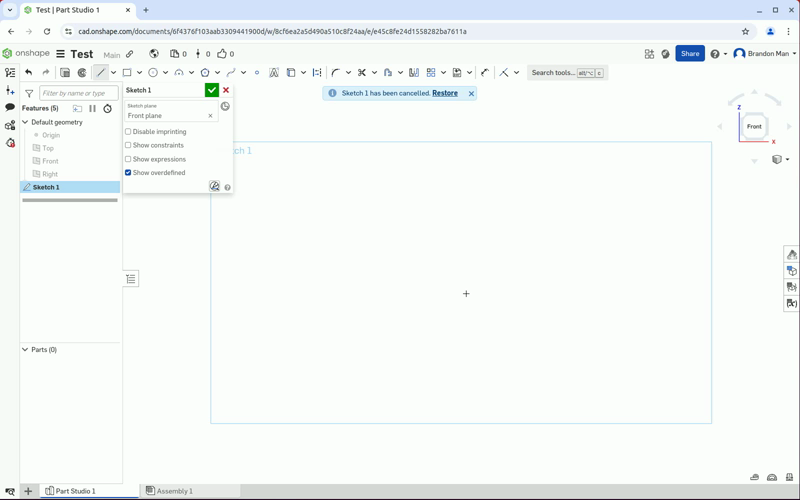
click(466, 293)
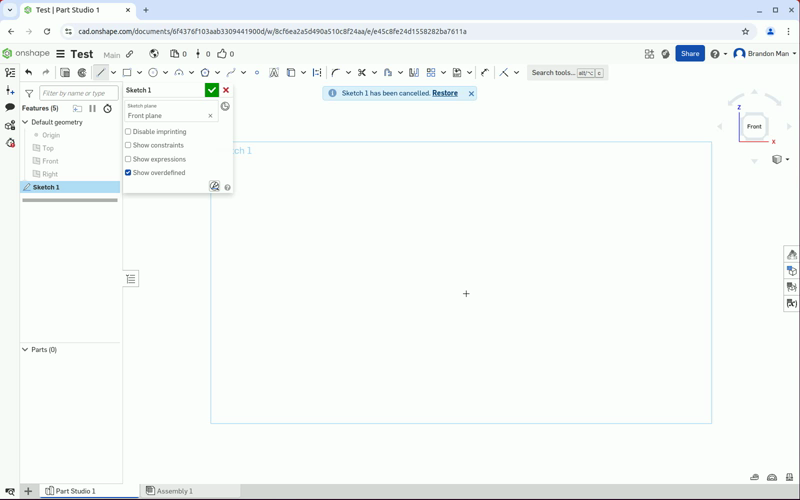
key_up(shift)
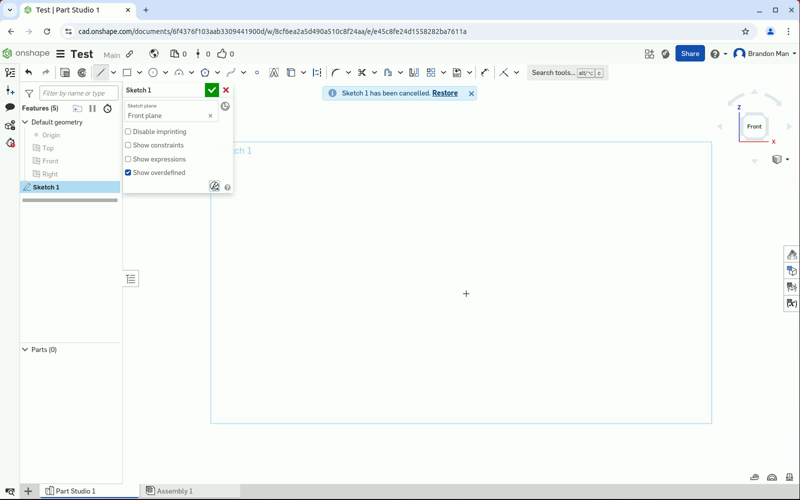
key_down(shift)
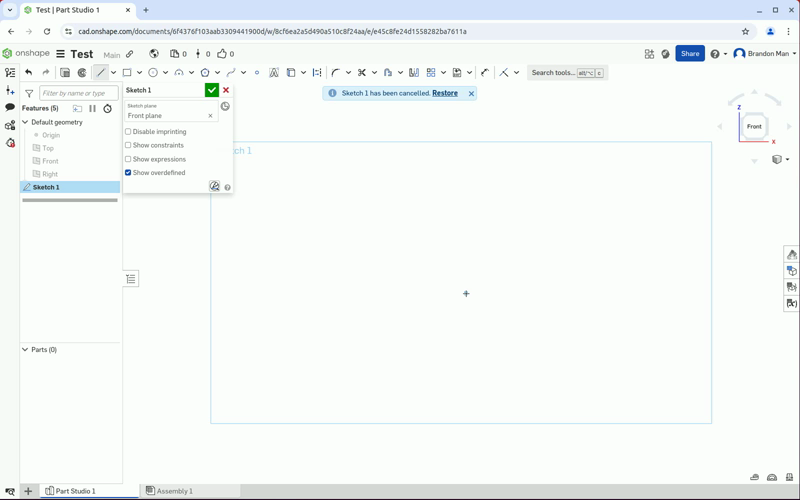
mouse_move(496, 293)
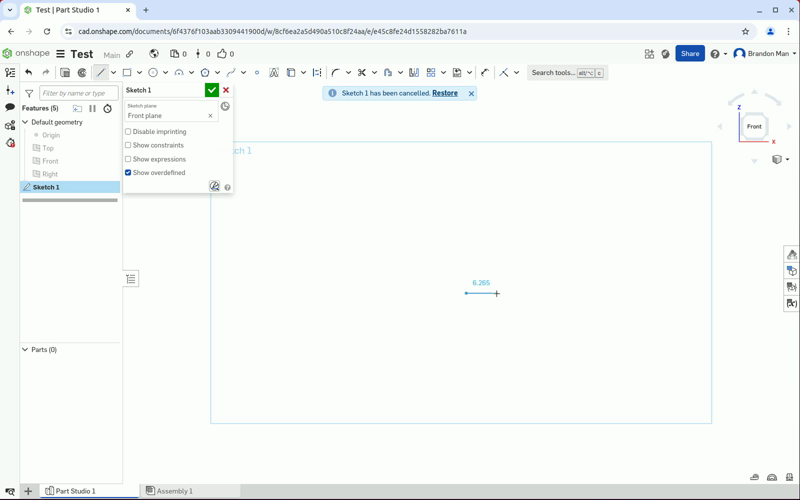
mouse_move(515, 293)
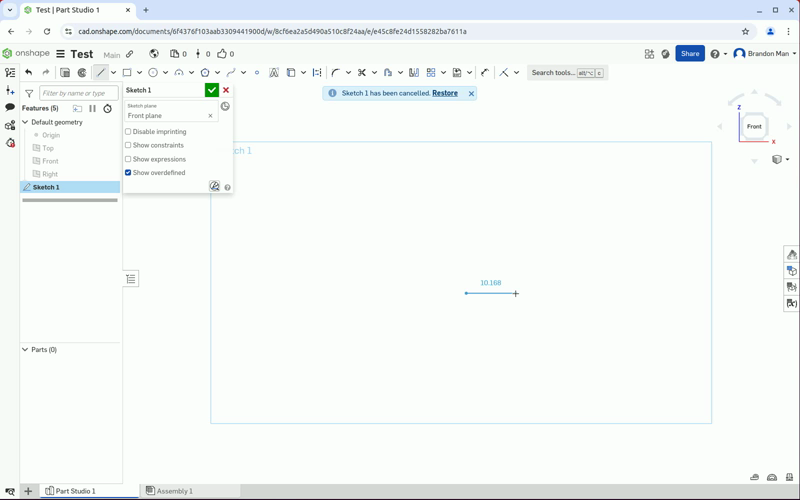
click(515, 293)
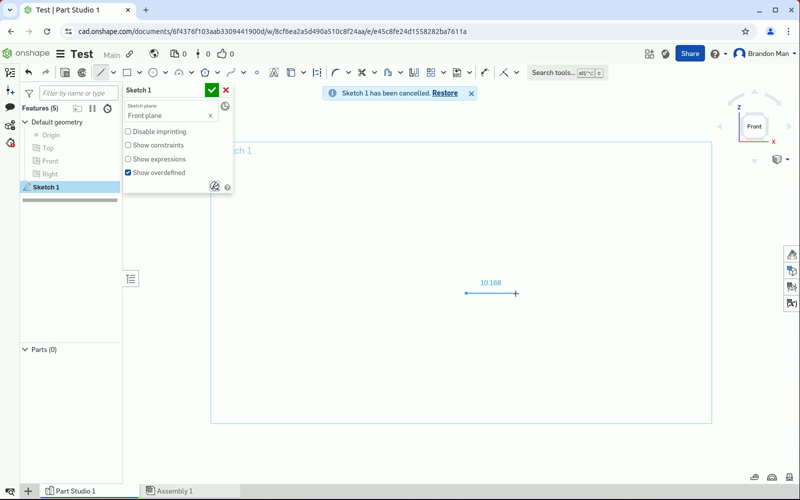
key_up(shift)
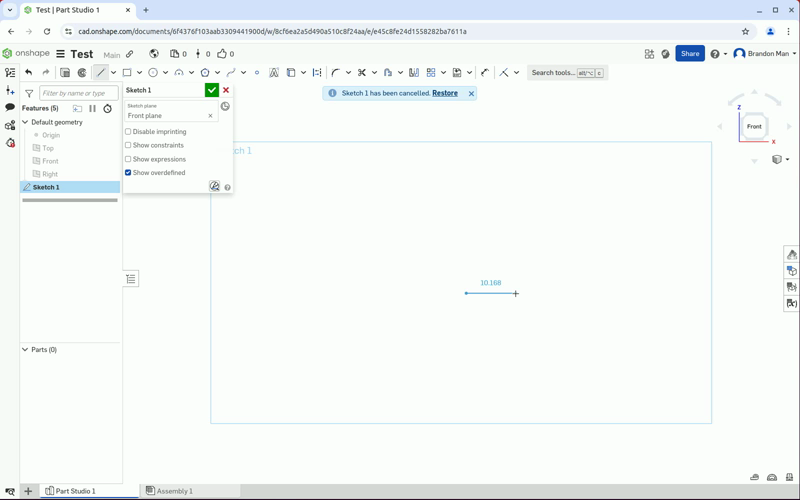
key_down(shift)
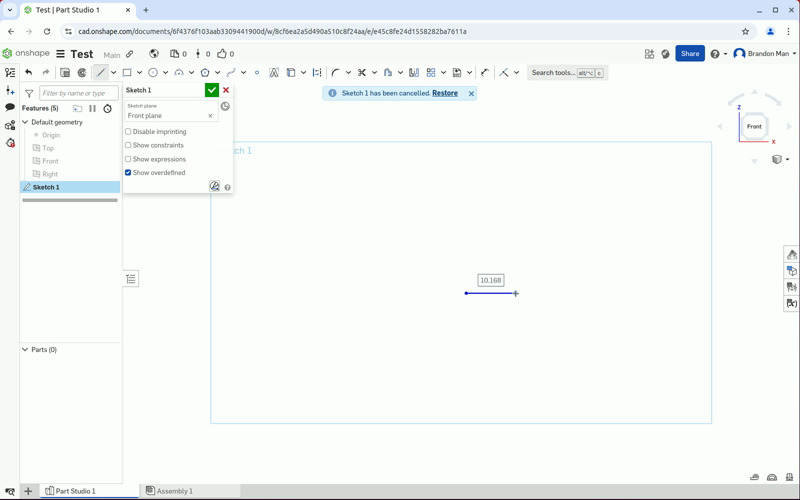
mouse_move(515, 170)
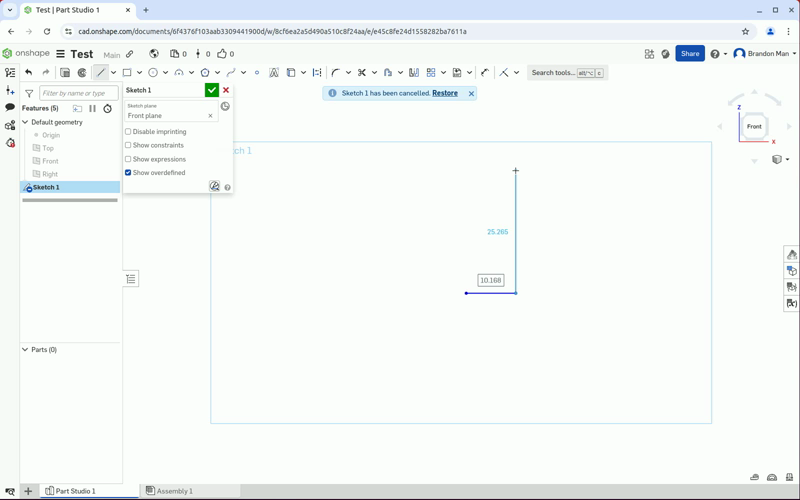
click(515, 170)
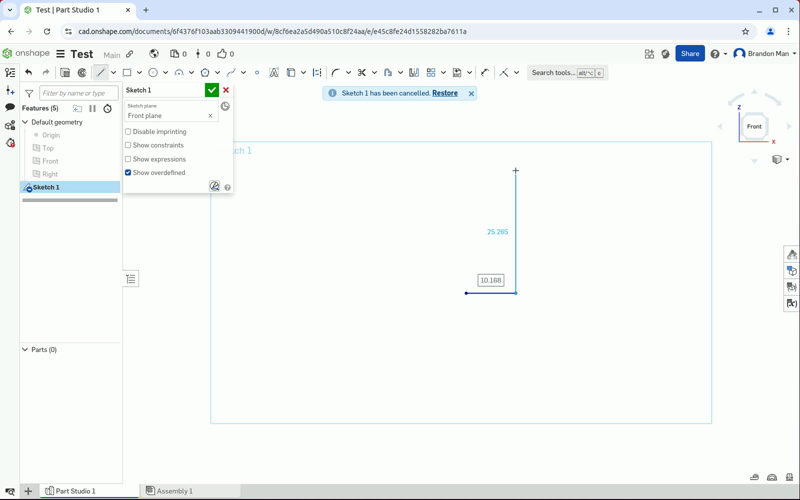
key_up(shift)
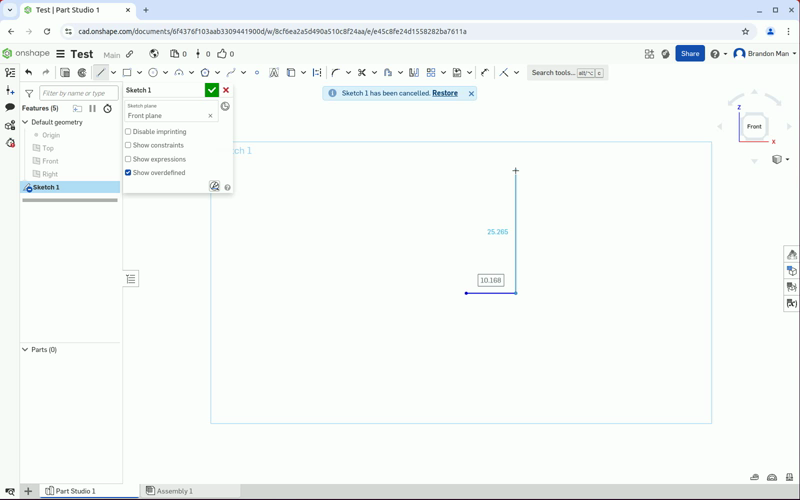
key_down(shift)
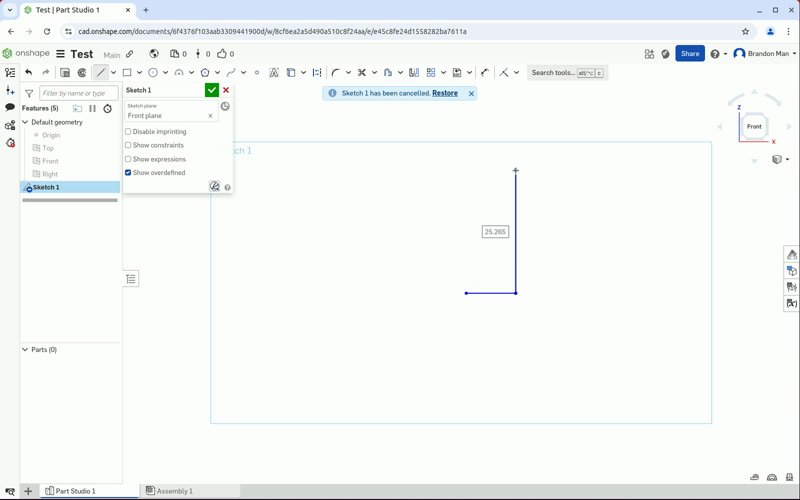
mouse_move(545, 170)
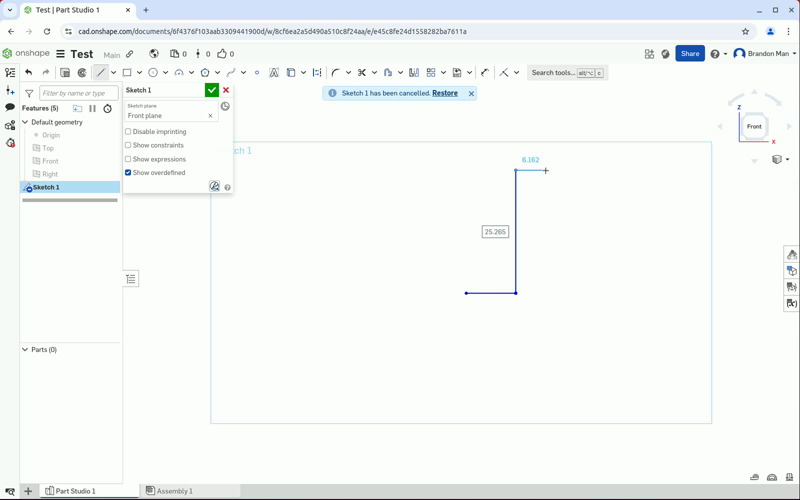
mouse_move(466, 170)
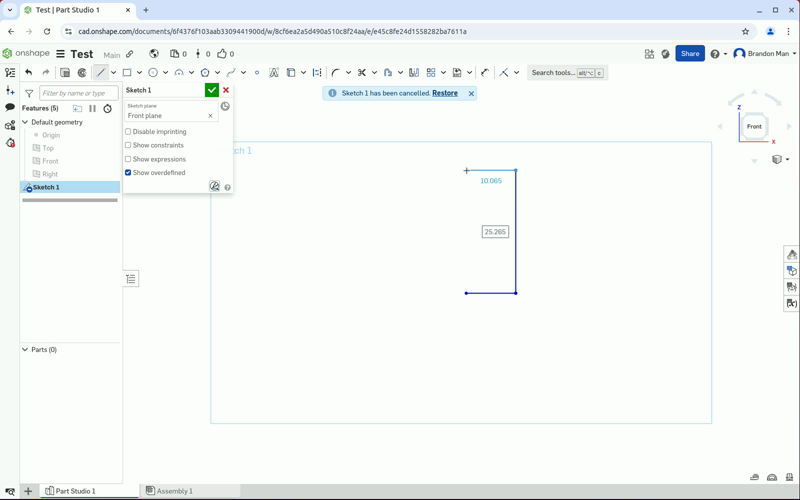
click(466, 170)
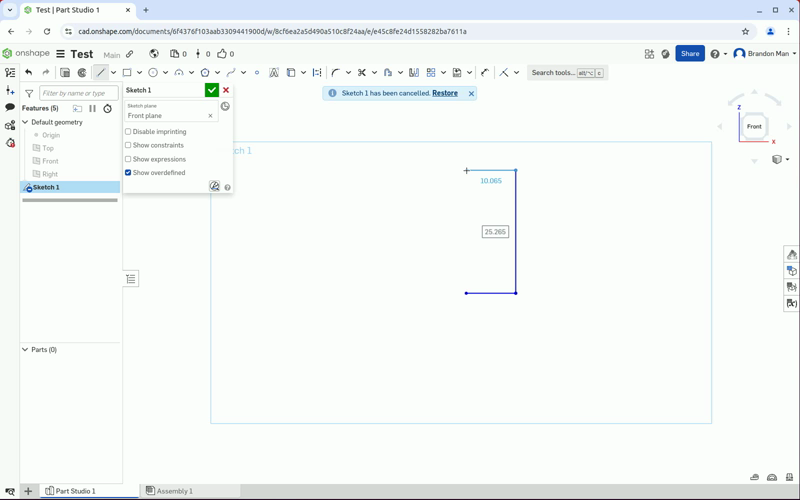
key_up(shift)
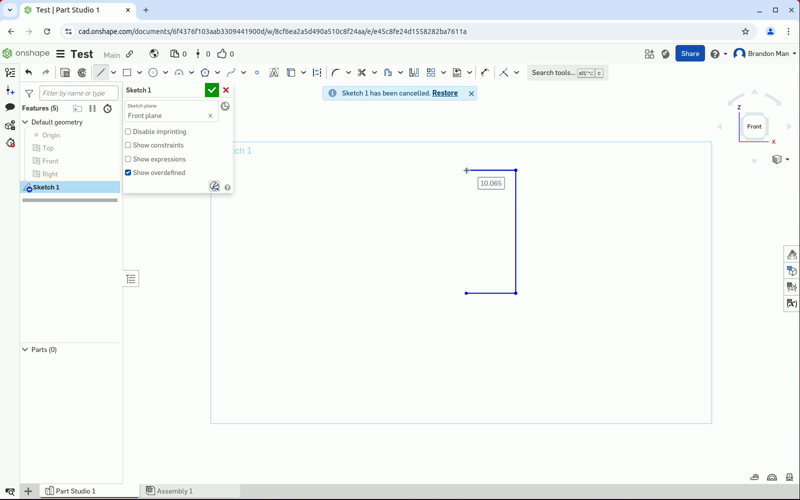
key_down(shift)
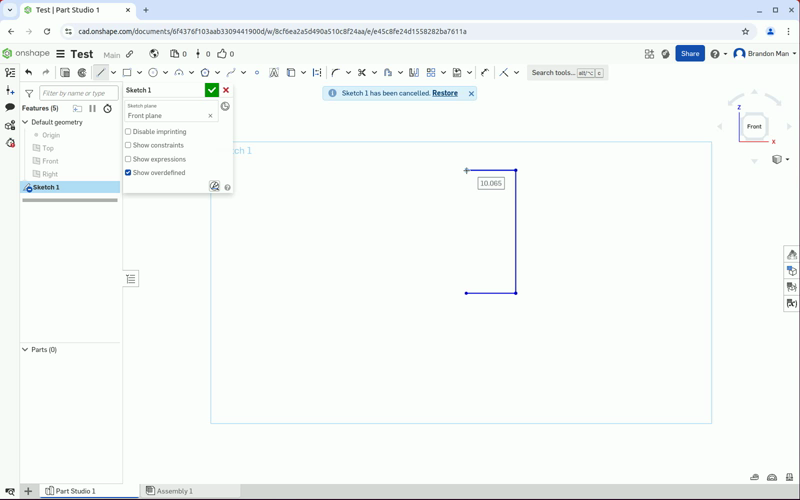
mouse_move(466, 293)
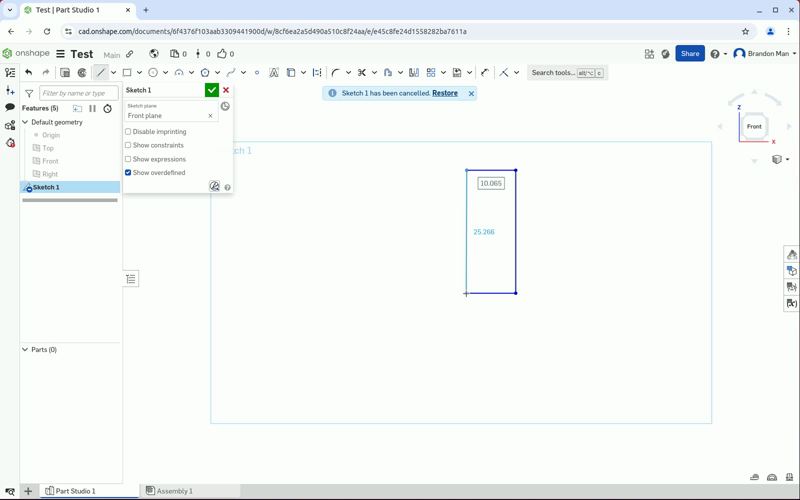
key_up(shift)
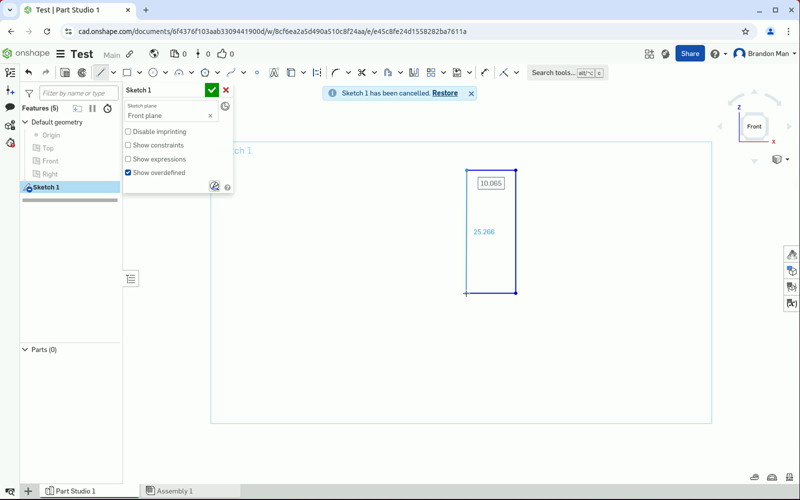
click(466, 293)
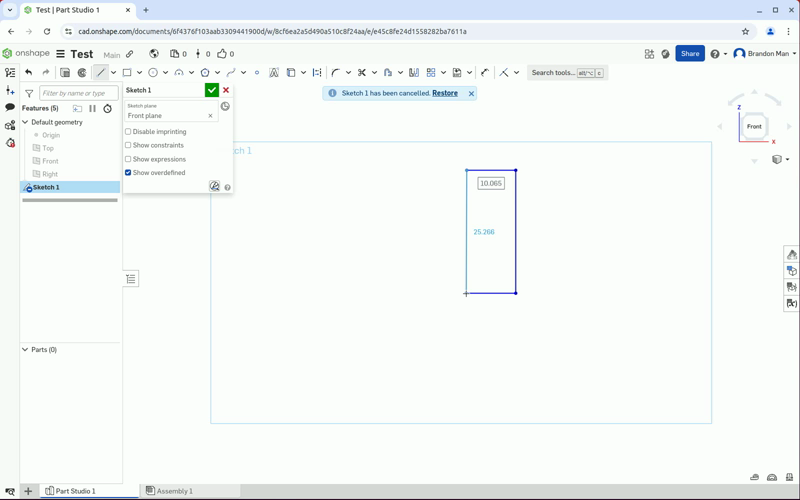
key(esc)
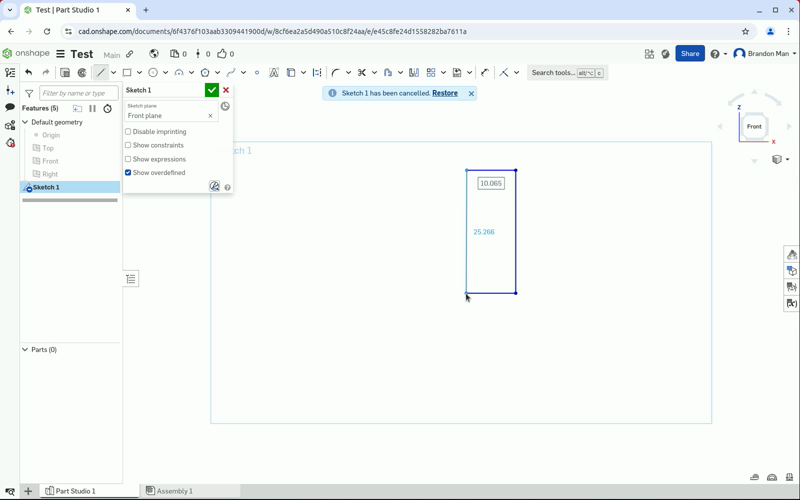
key(l)
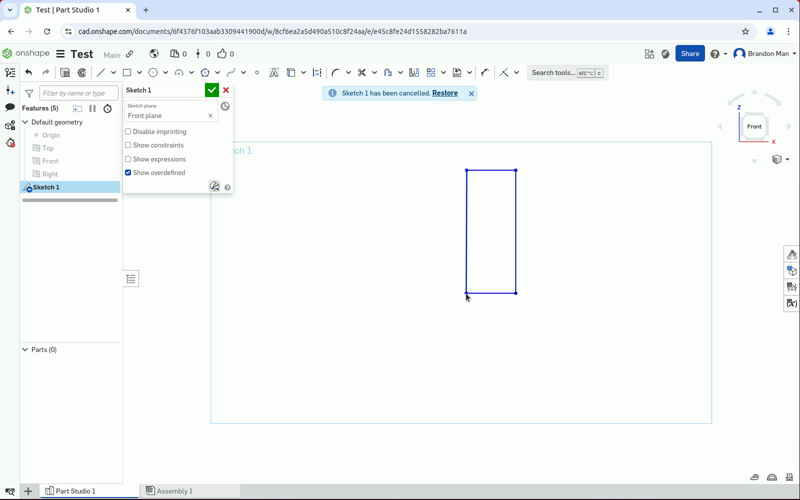
key_down(shift)
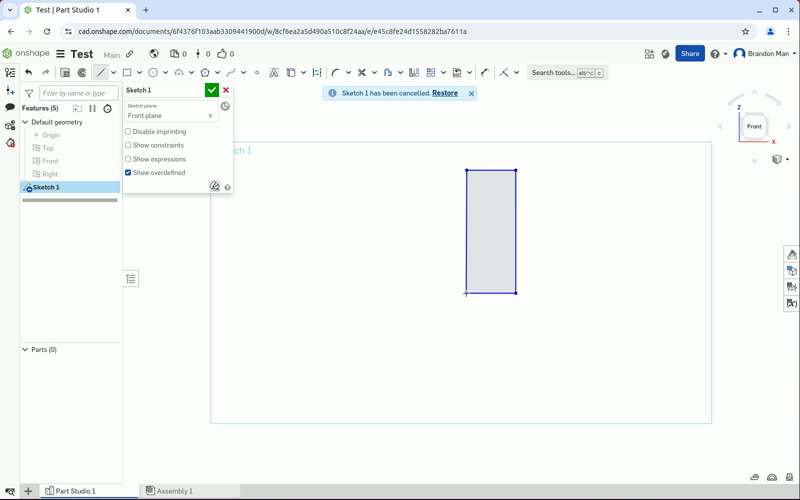
mouse_move(475, 280)
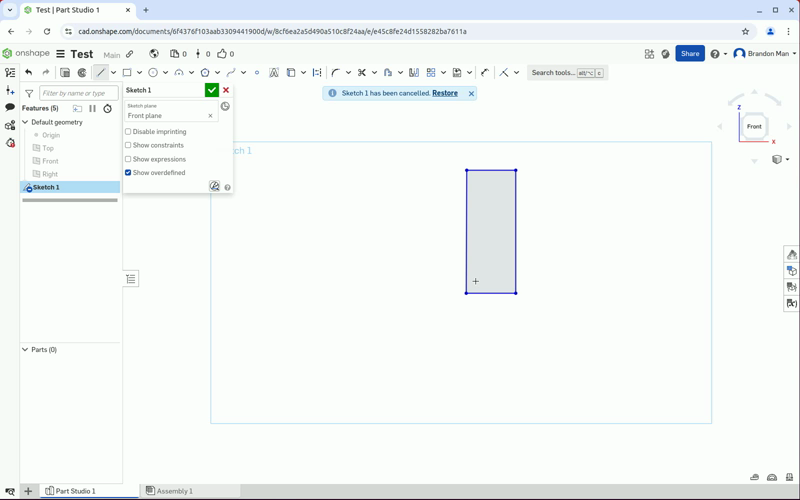
click(475, 280)
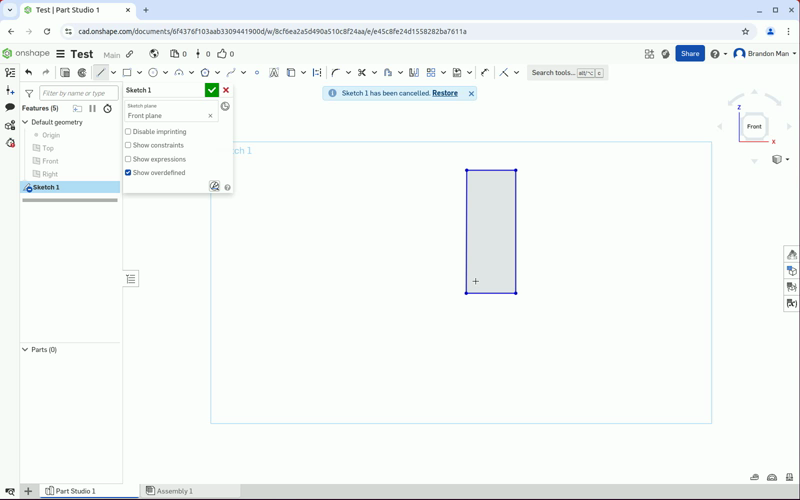
key_up(shift)
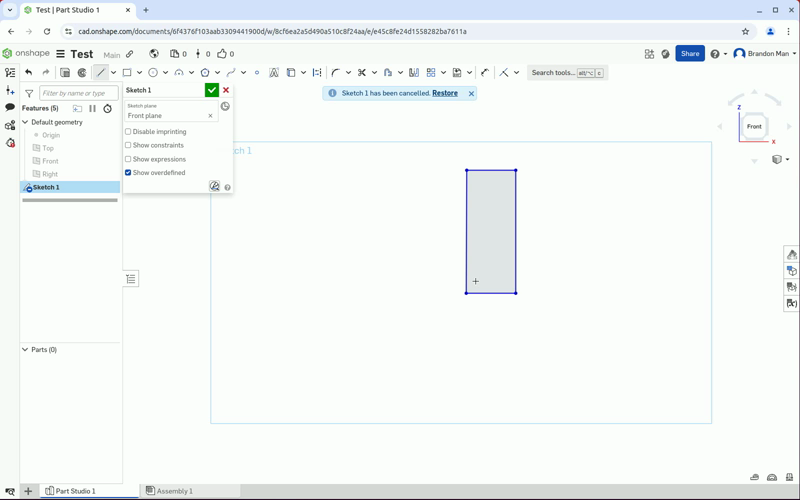
key_down(shift)
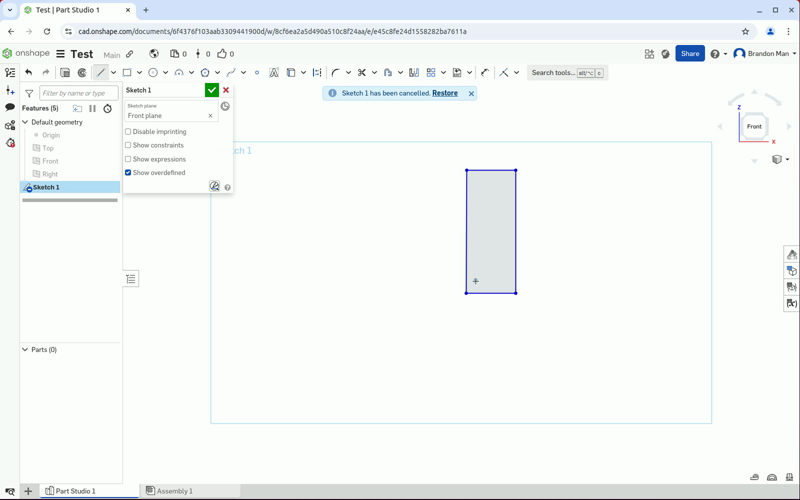
mouse_move(505, 280)
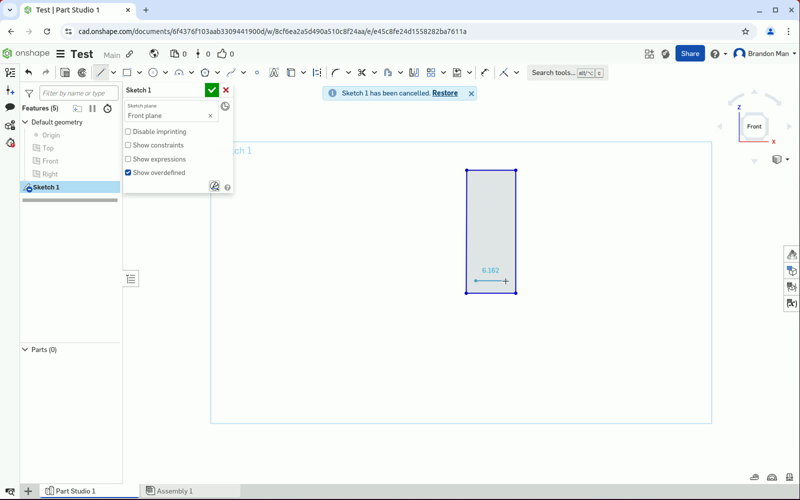
mouse_move(508, 280)
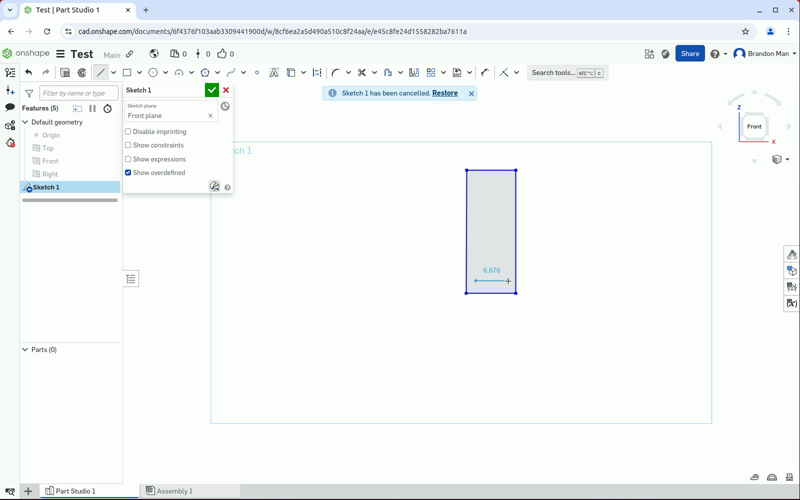
click(508, 280)
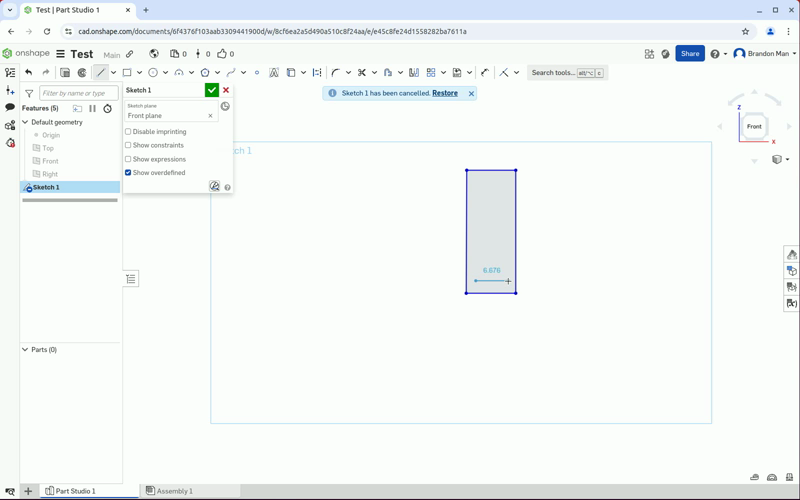
key_up(shift)
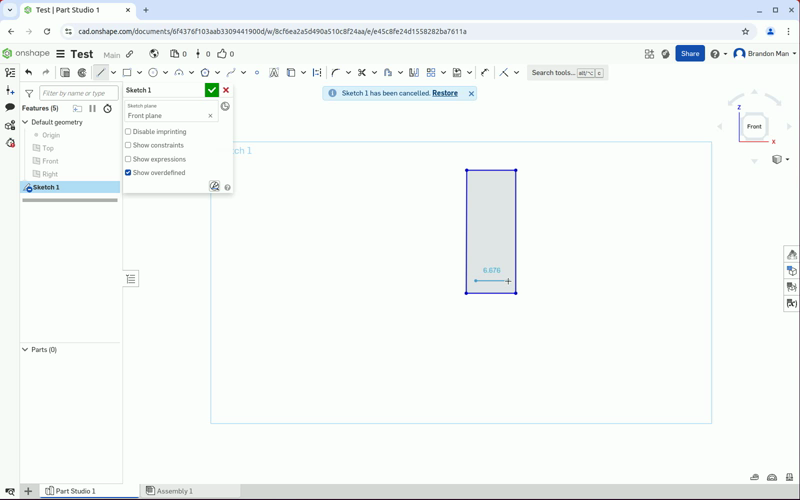
key_down(shift)
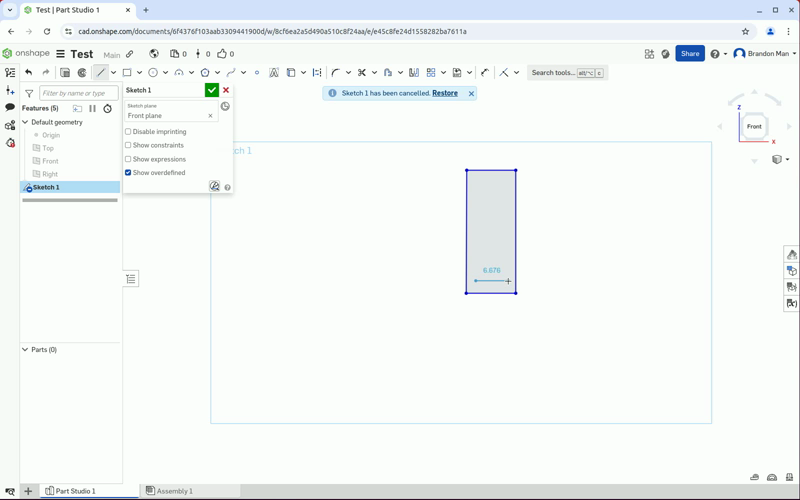
mouse_move(508, 179)
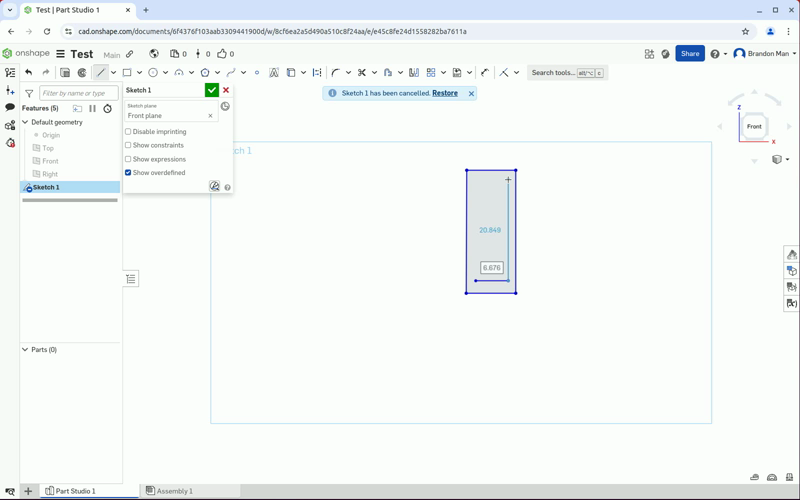
click(508, 179)
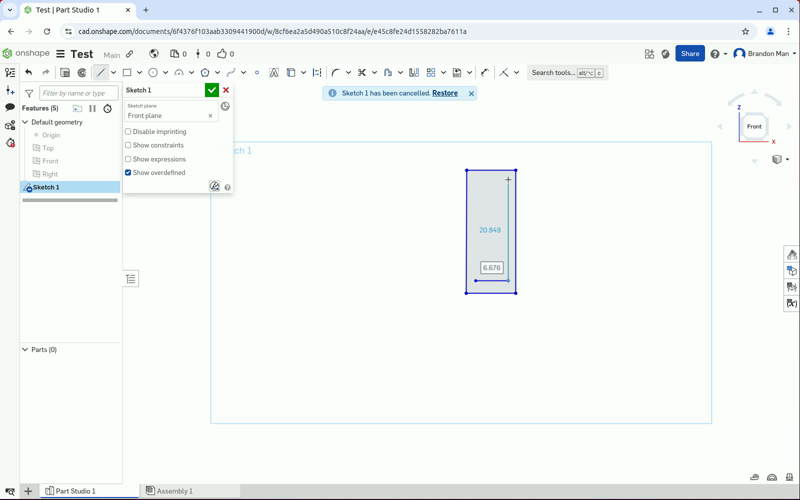
key_up(shift)
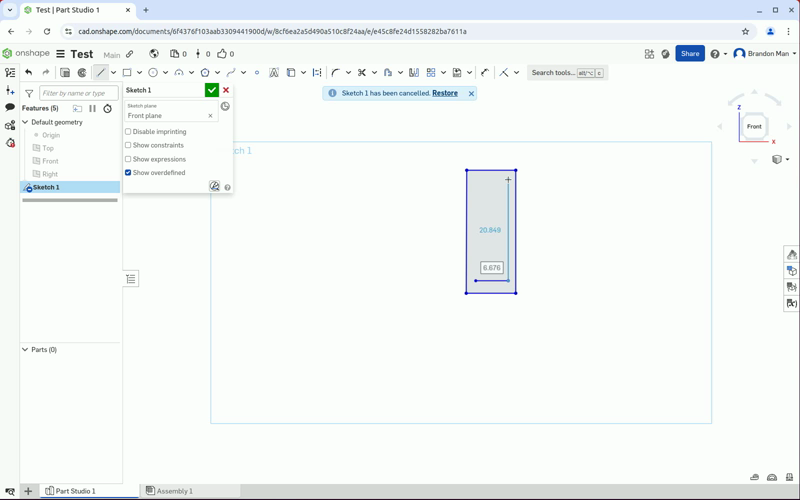
key_down(shift)
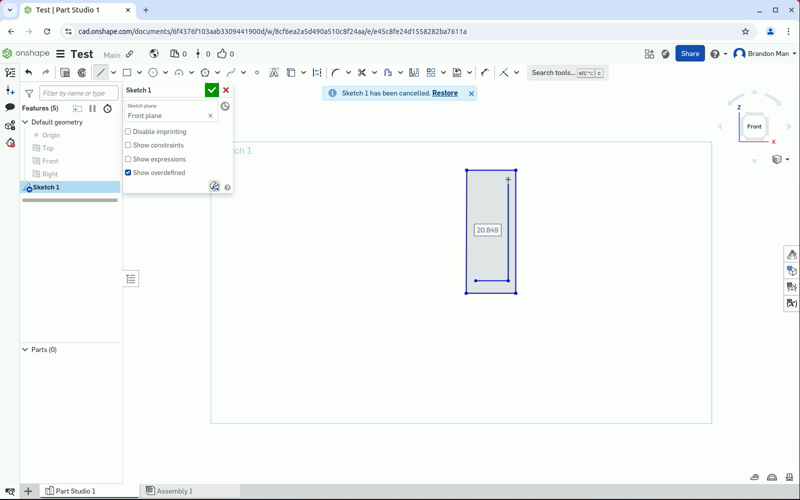
mouse_move(538, 179)
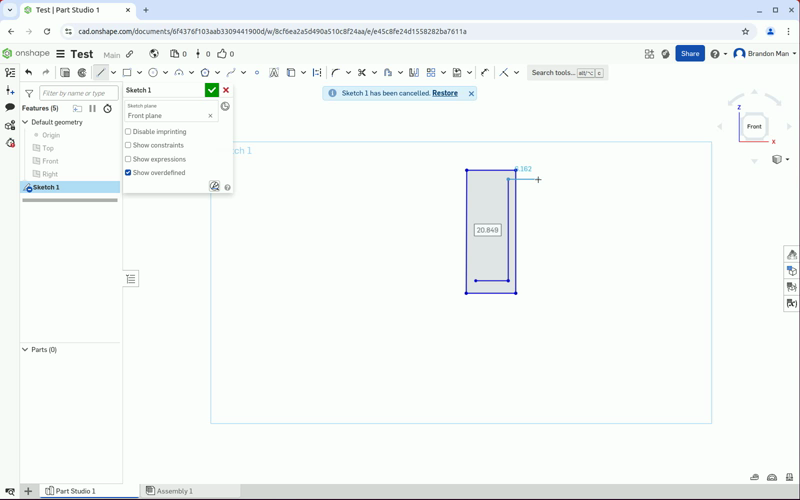
mouse_move(475, 179)
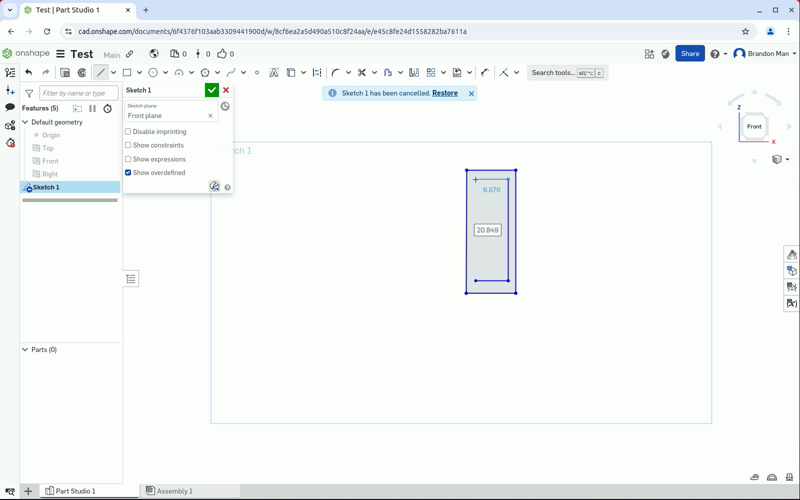
click(475, 179)
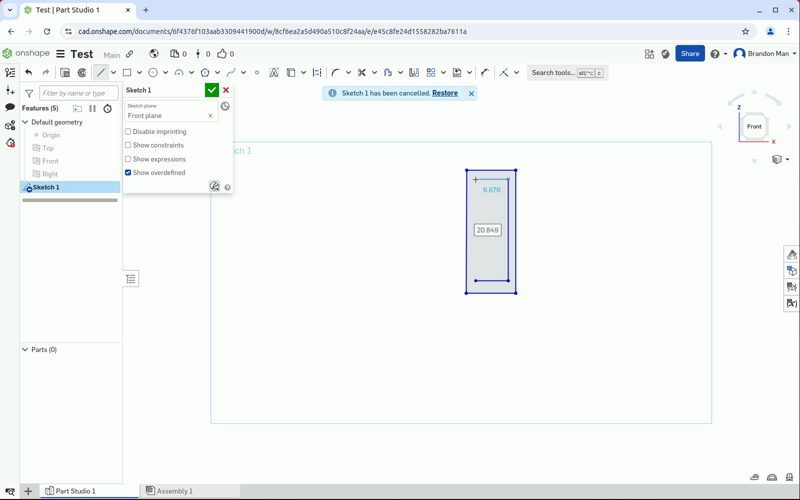
key_up(shift)
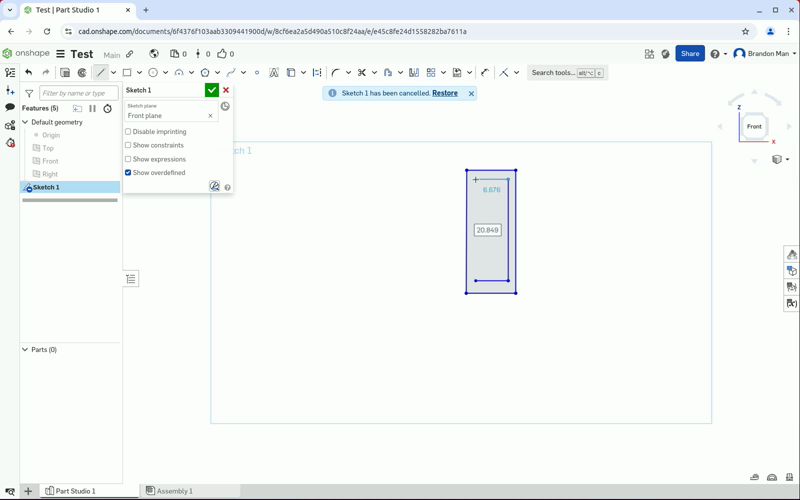
key_down(shift)
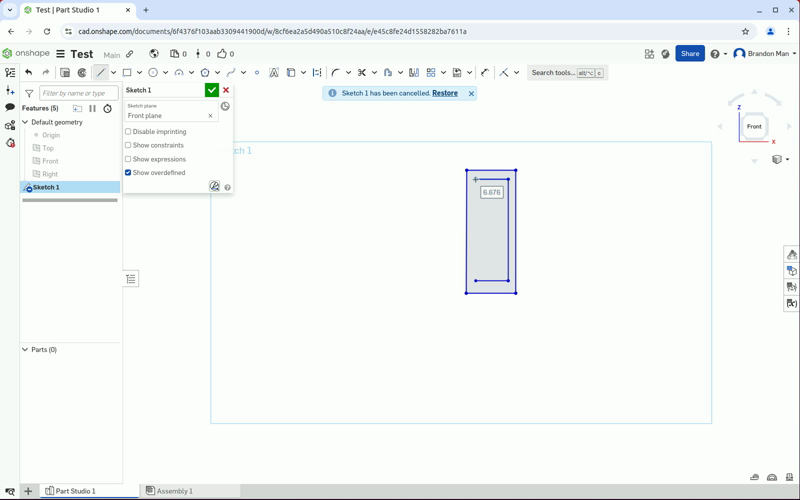
mouse_move(475, 280)
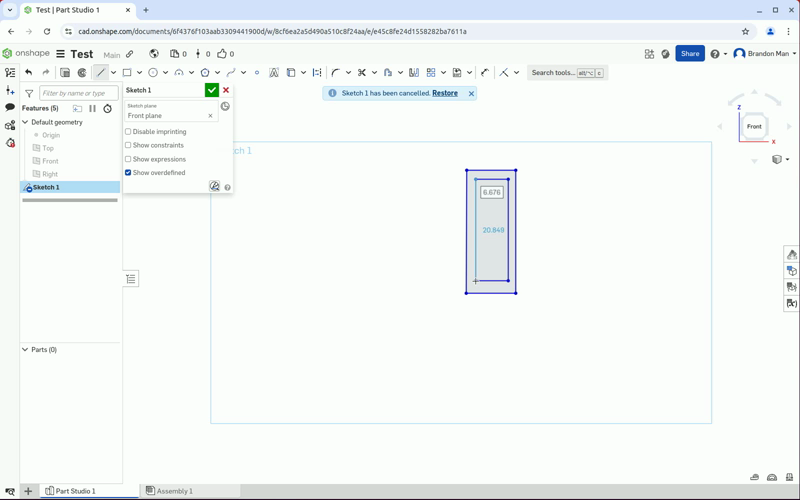
key_up(shift)
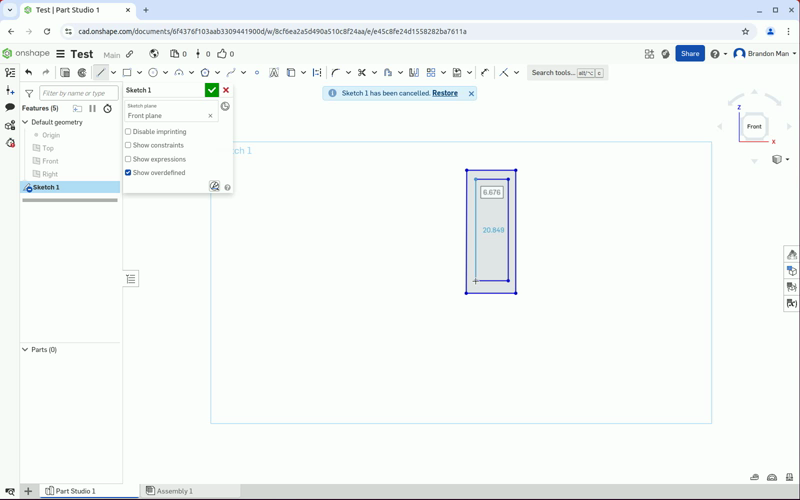
click(475, 280)
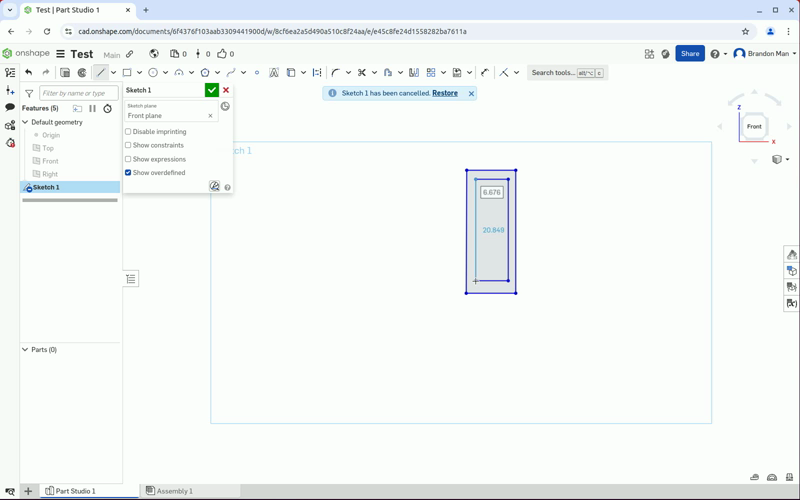
key(esc)
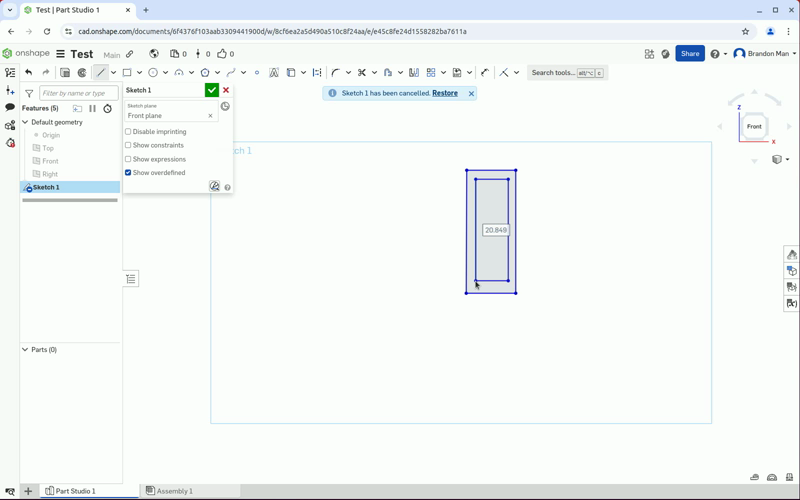
mouse_move(507, 289)
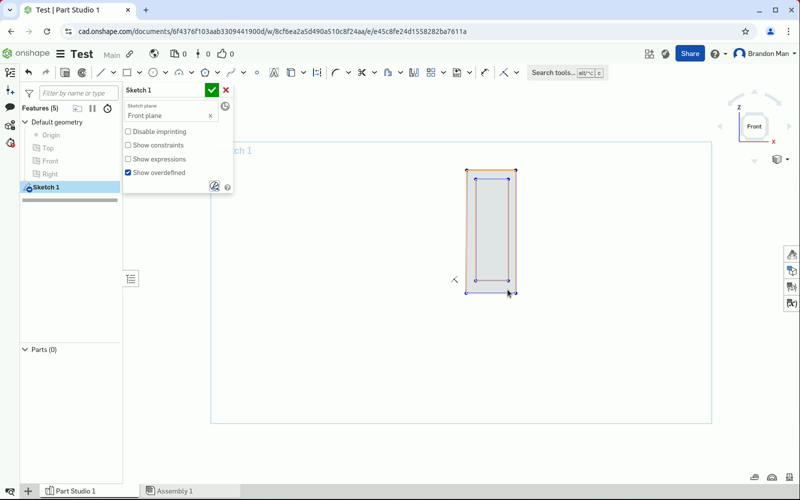
click(507, 289)
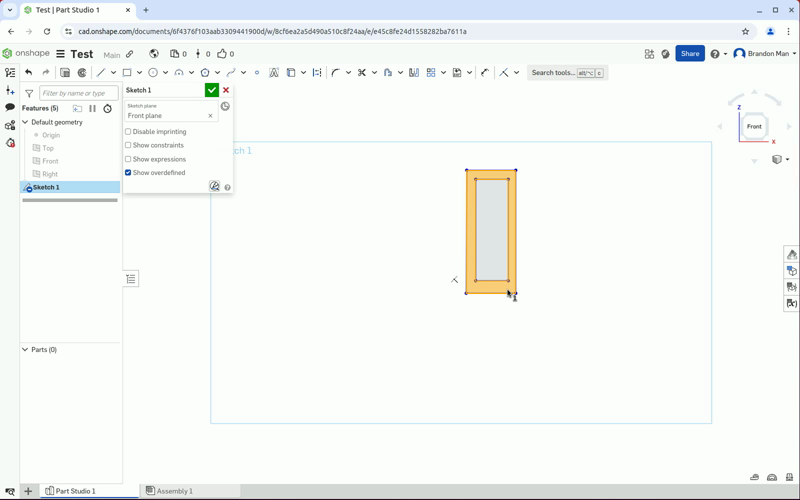
mouse_move(73, 352)
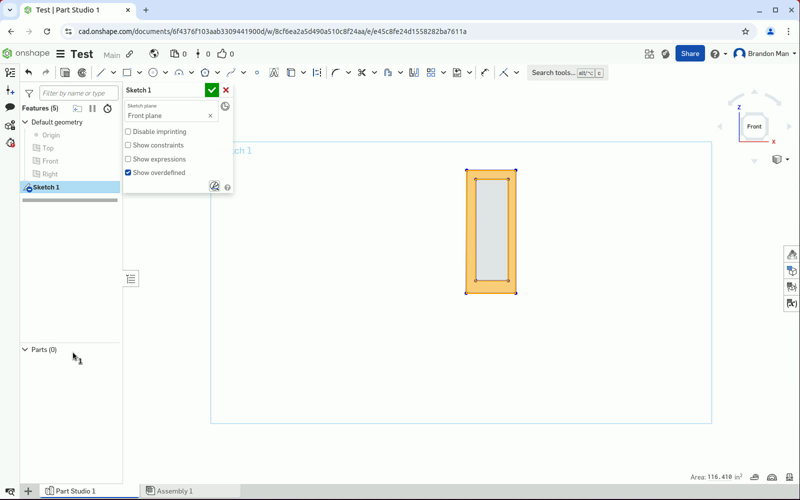
key(shift+y)
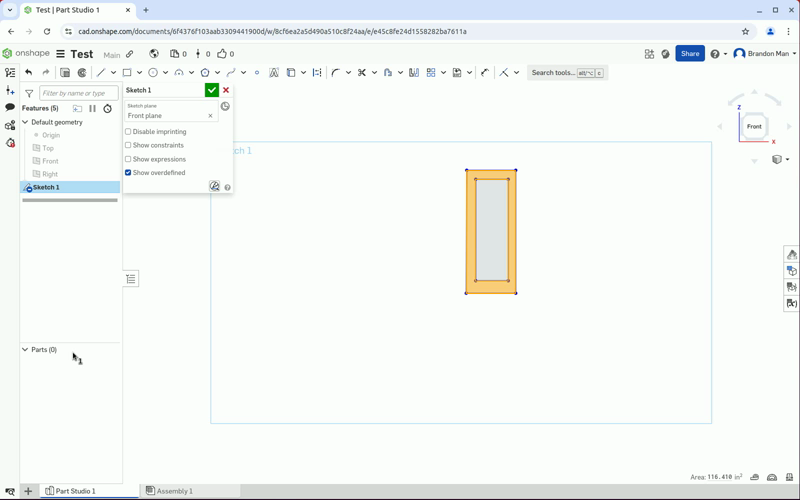
key(shift+e)
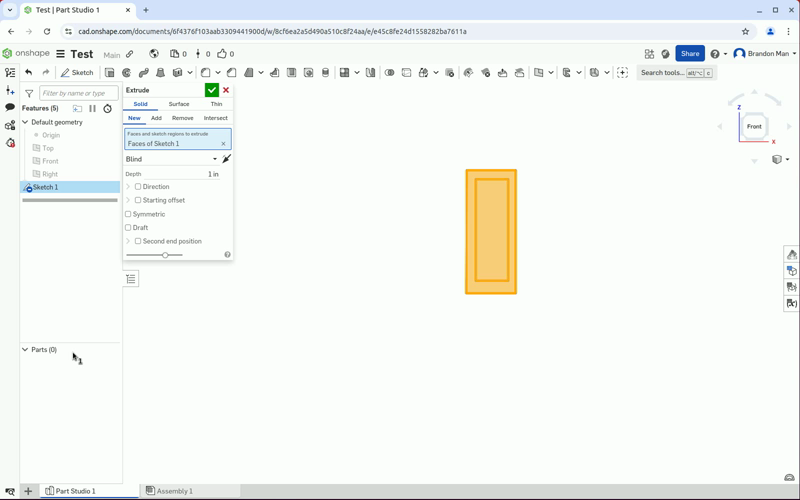
mouse_move(143, 106)
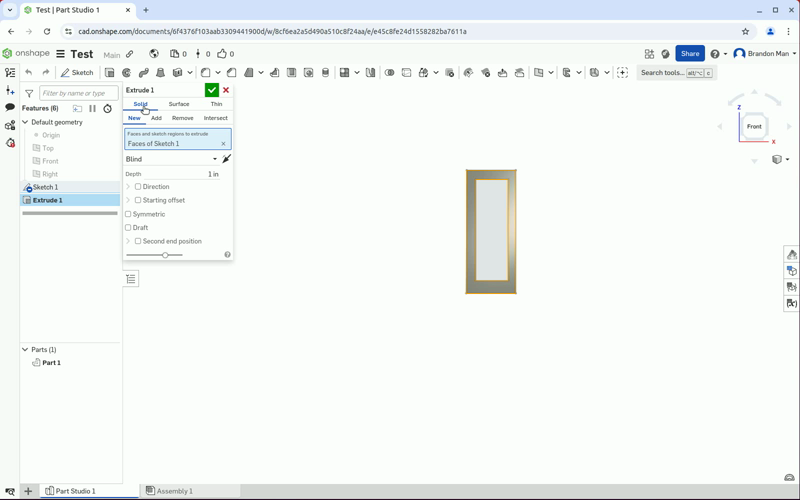
click(143, 106)
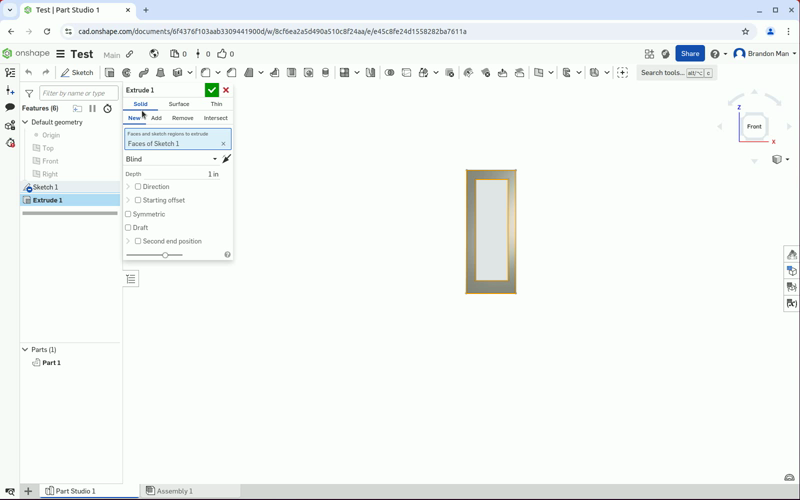
mouse_move(137, 120)
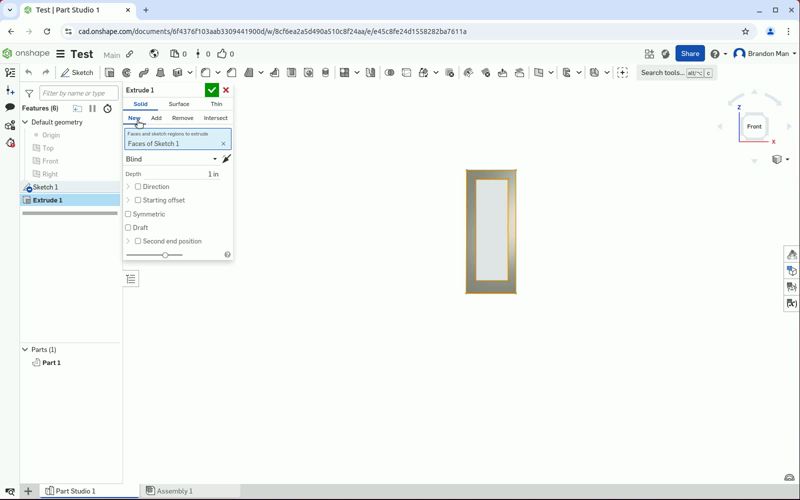
click(137, 120)
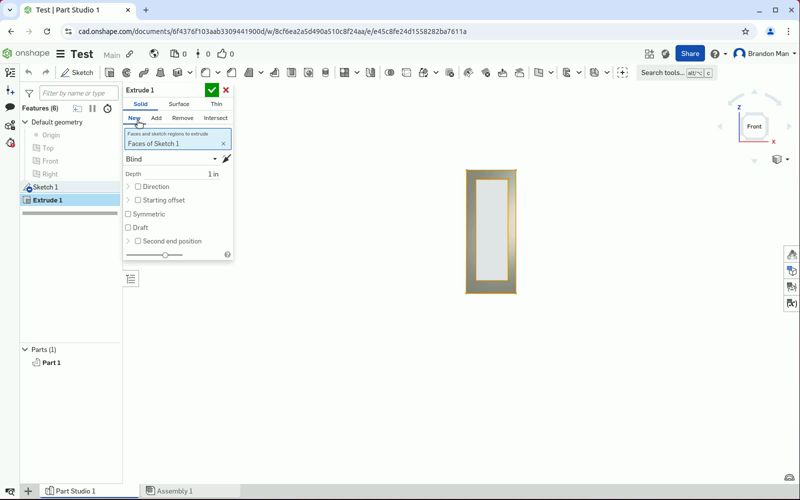
key(tab, 4)
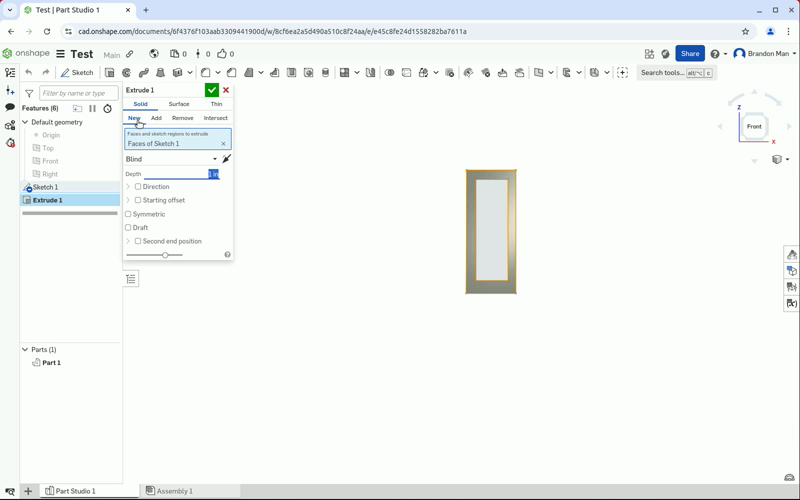
text(0.482)
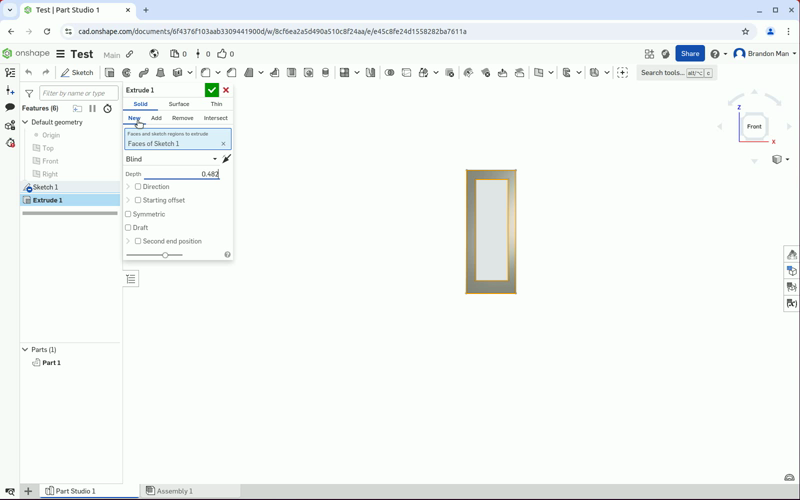
key(tab, 3)
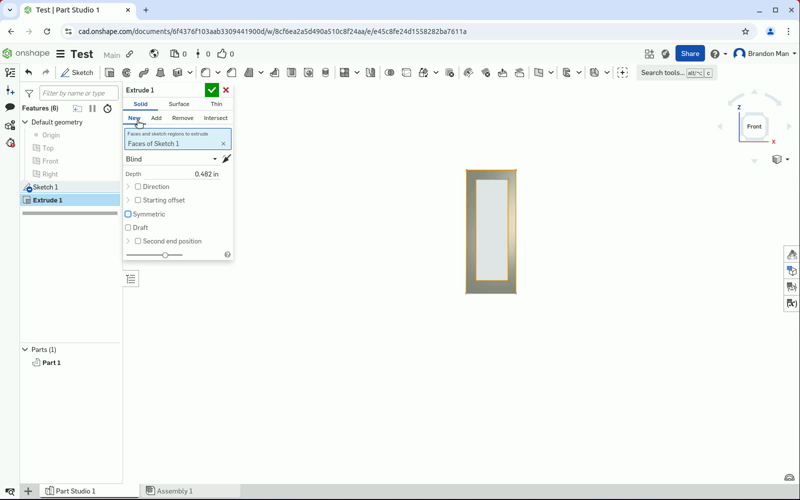
key(space)
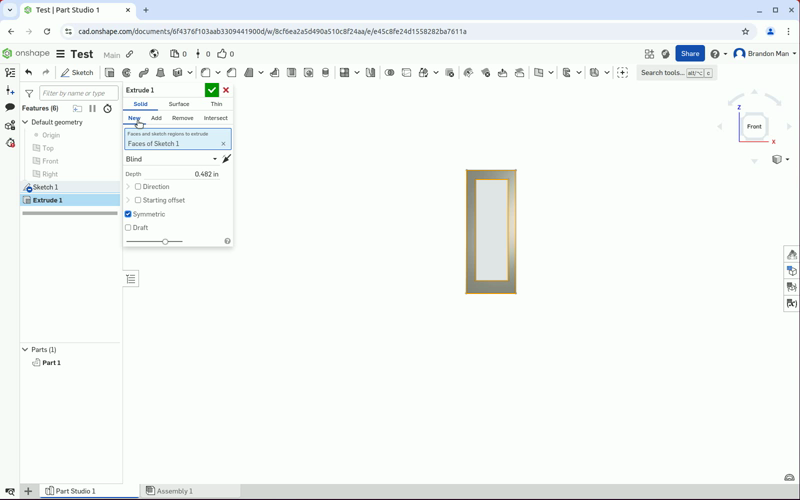
key(enter)
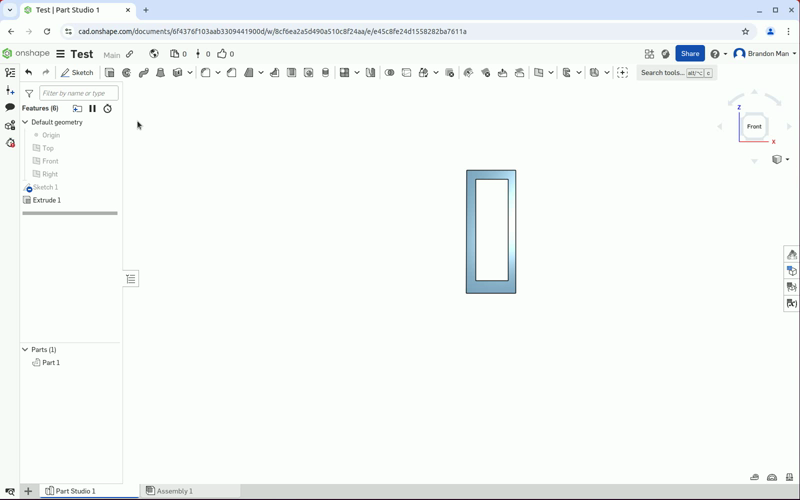
key(shift+h)
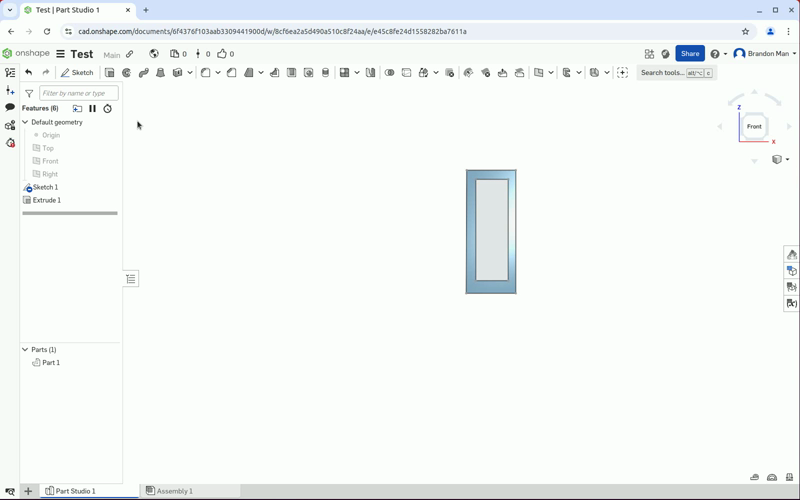
key(shift+h)
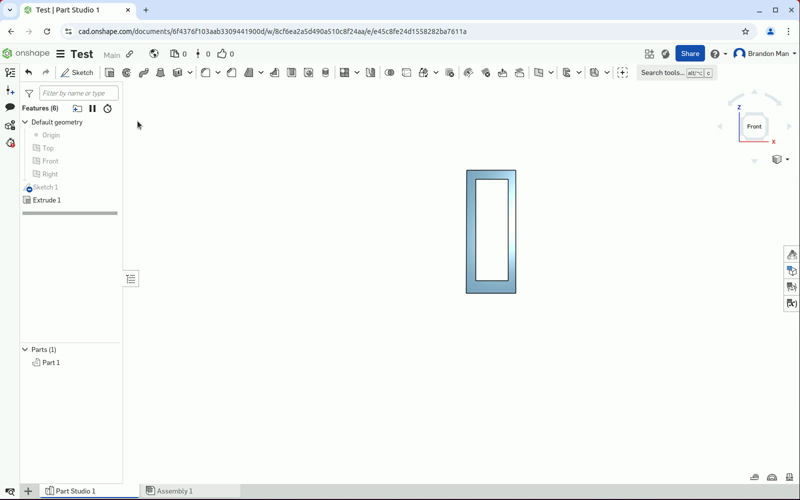
mouse_move(73, 189)
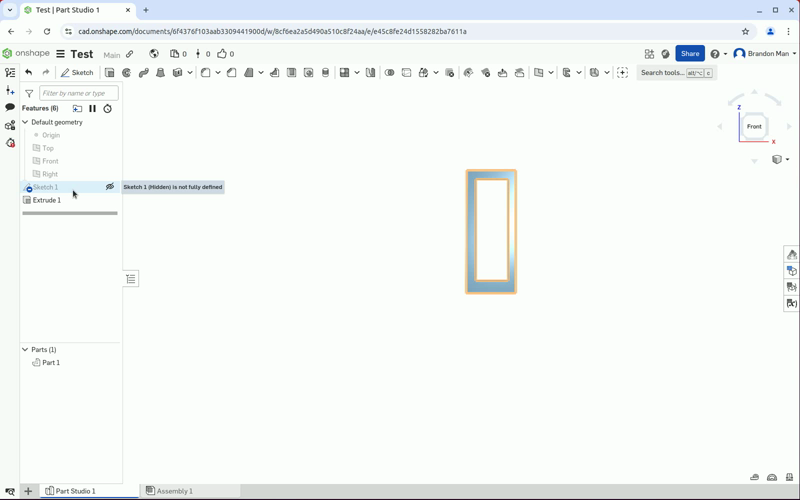
click(73, 189)
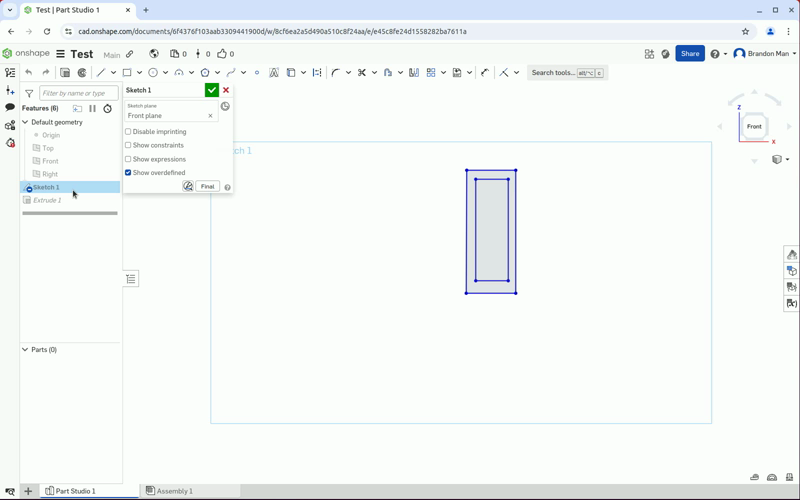
mouse_move(229, 92)
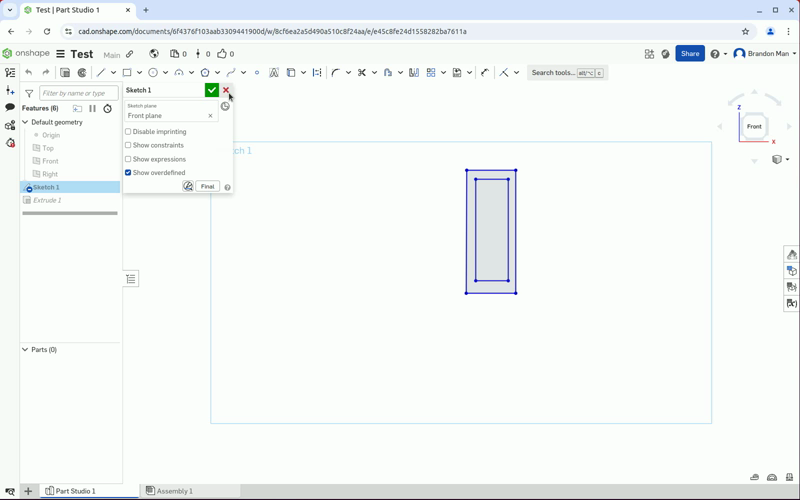
click(229, 92)
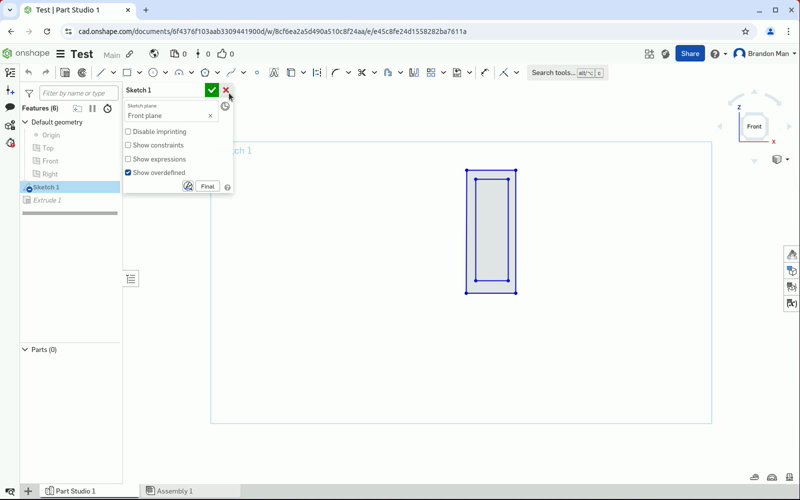
key(shift+s)
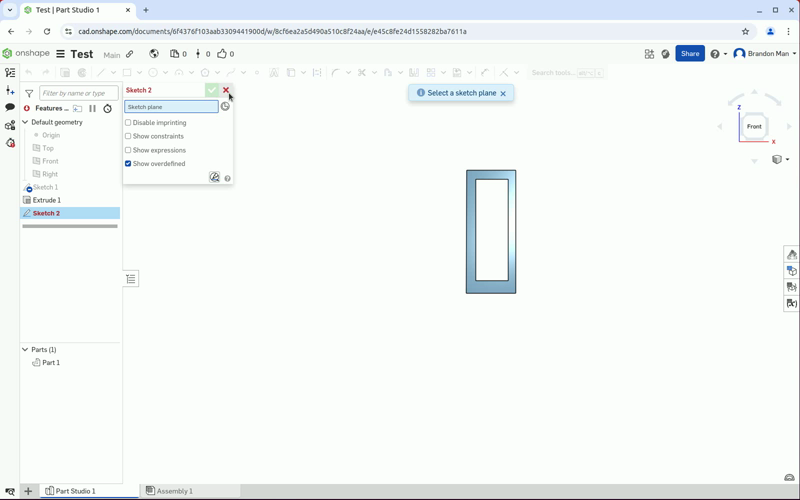
mouse_move(73, 163)
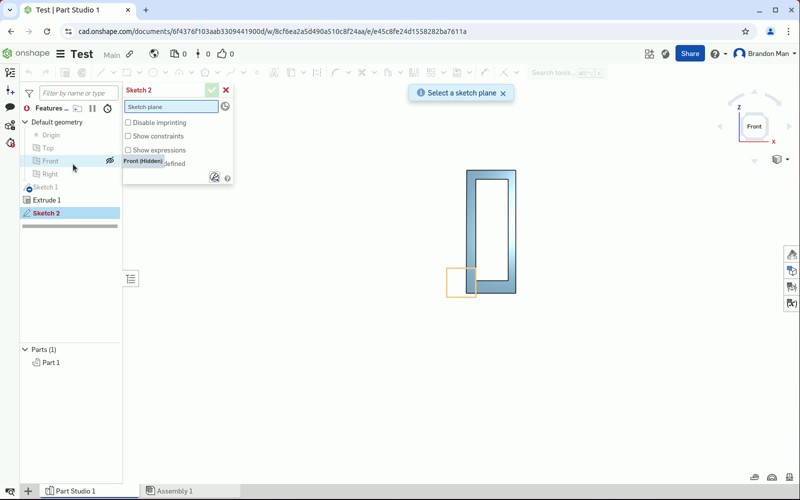
click(73, 163)
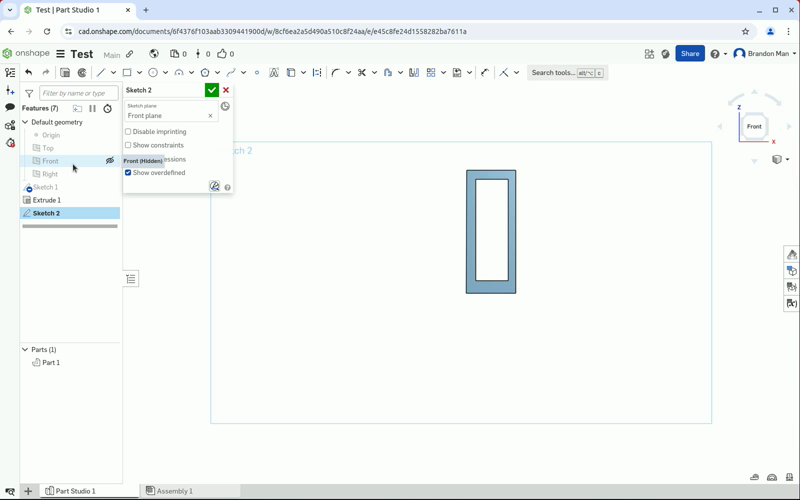
mouse_move(73, 352)
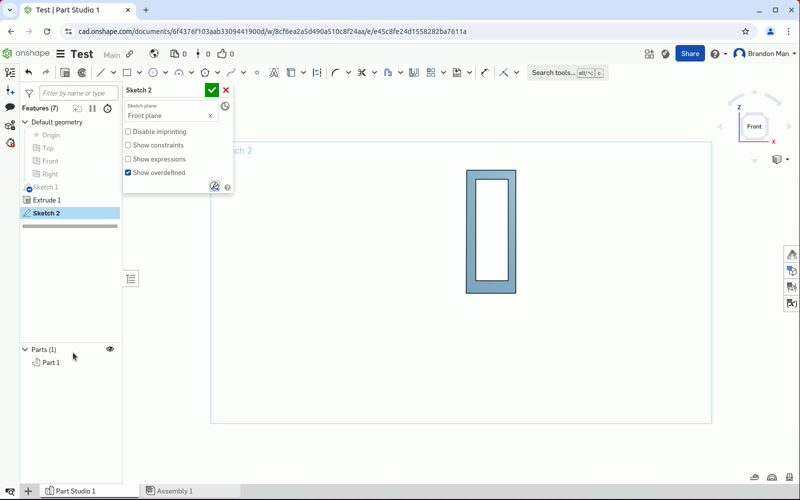
key(y)
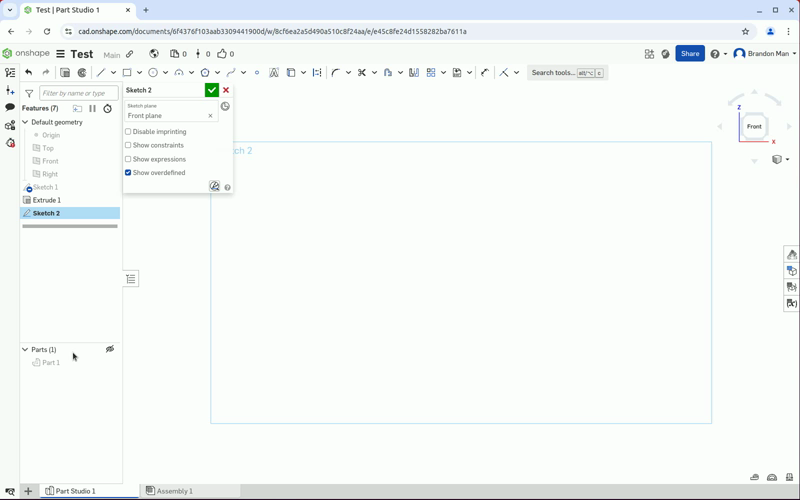
key(l)
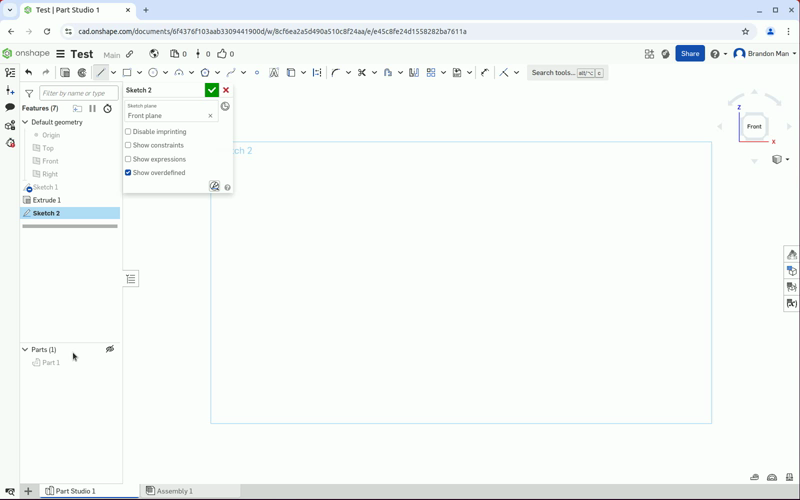
key_down(shift)
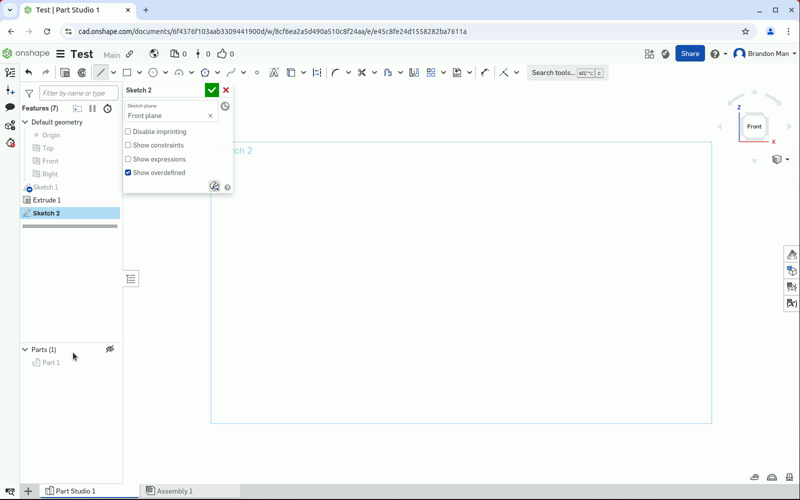
mouse_move(474, 279)
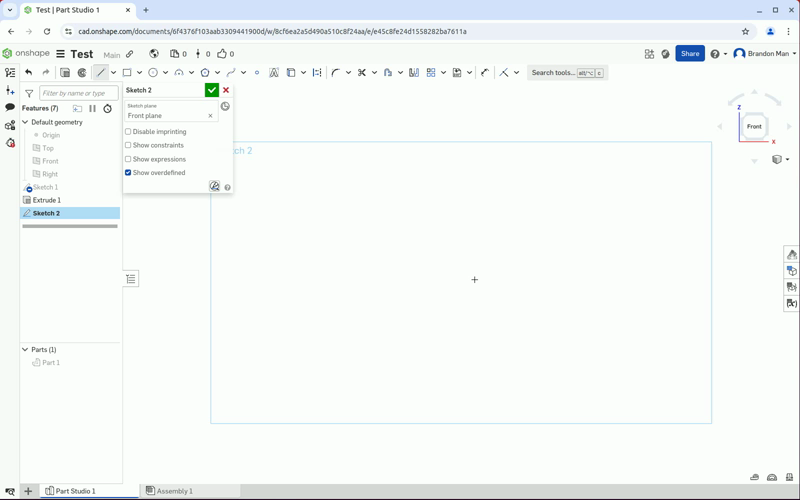
click(474, 279)
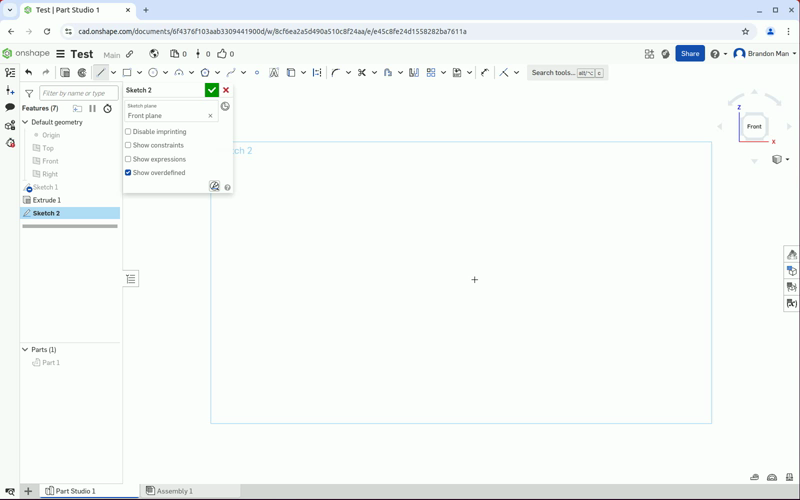
key_up(shift)
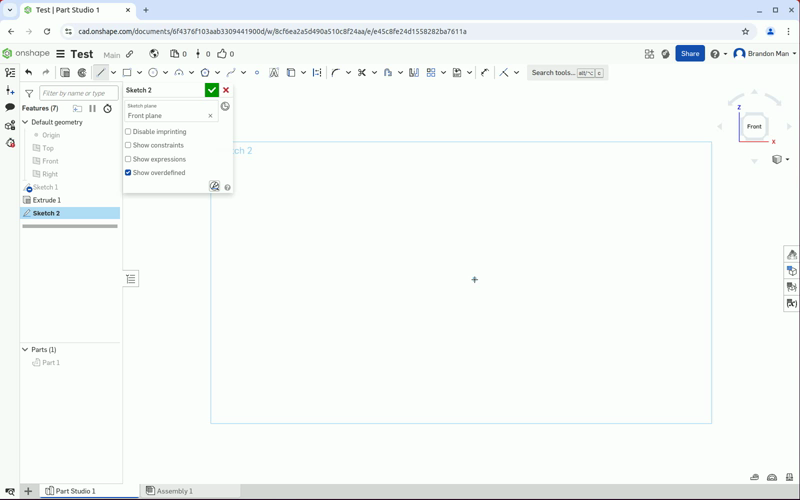
key_down(shift)
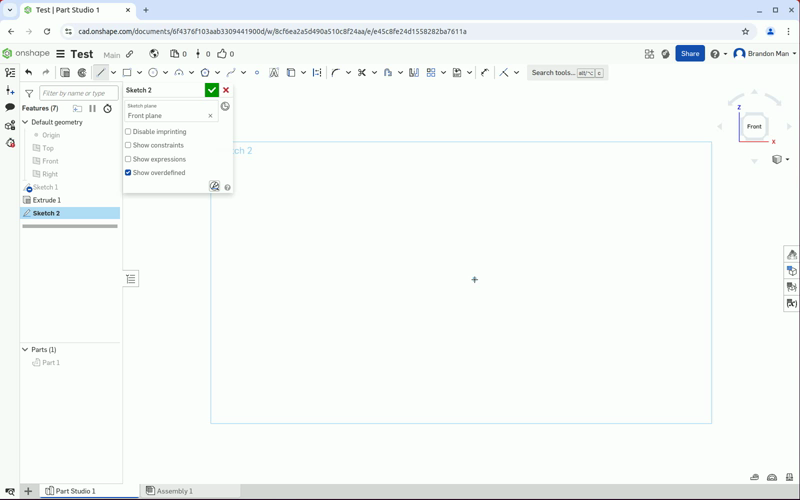
mouse_move(504, 279)
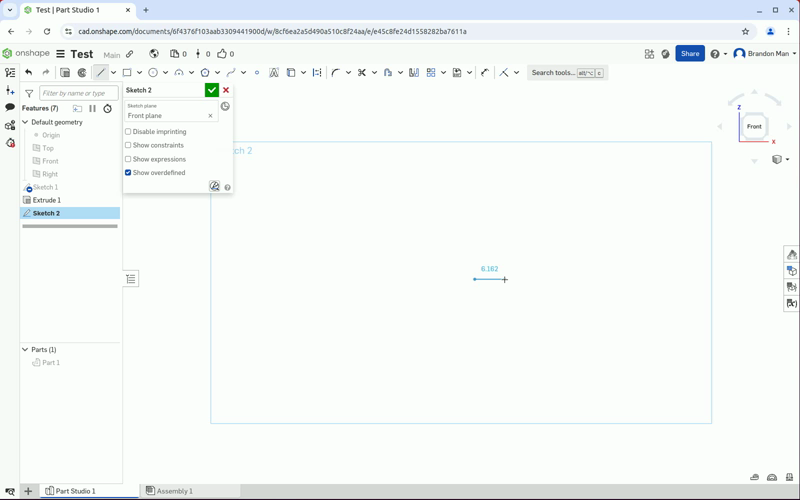
mouse_move(506, 279)
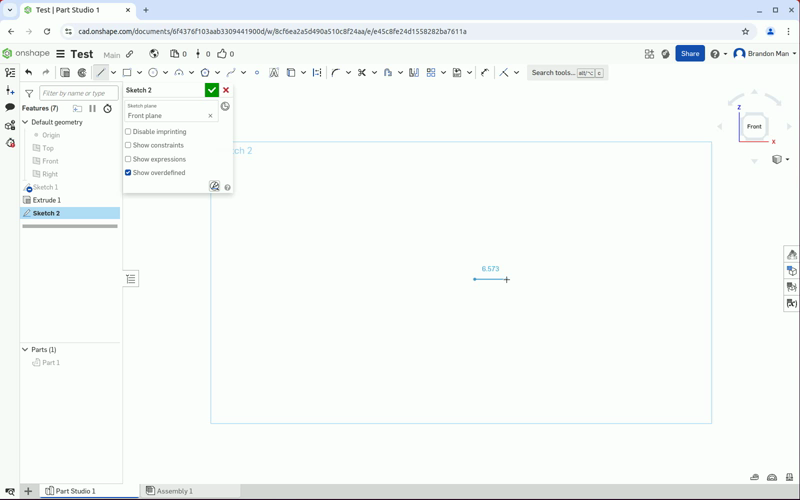
click(506, 279)
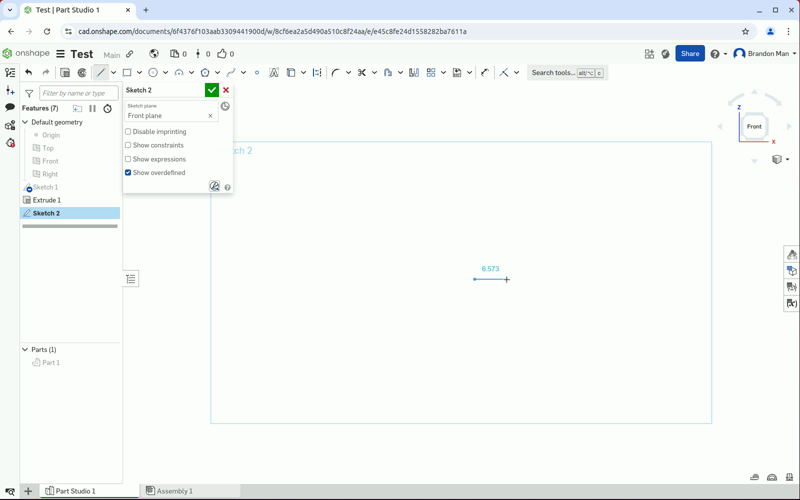
key_up(shift)
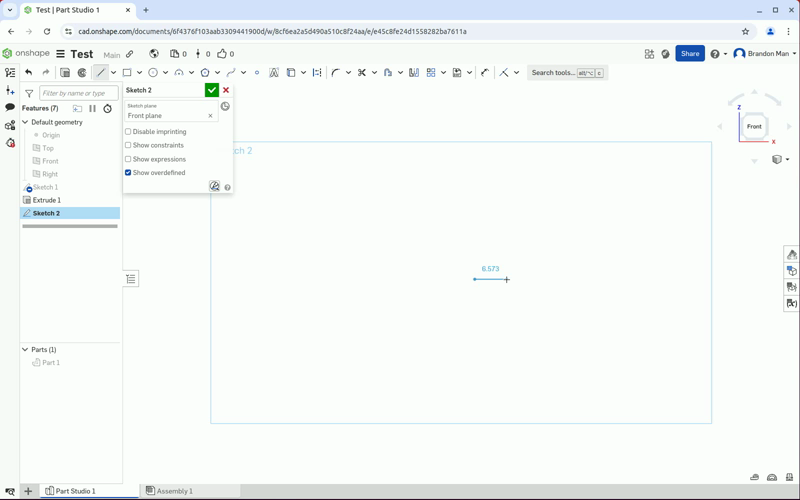
key_down(shift)
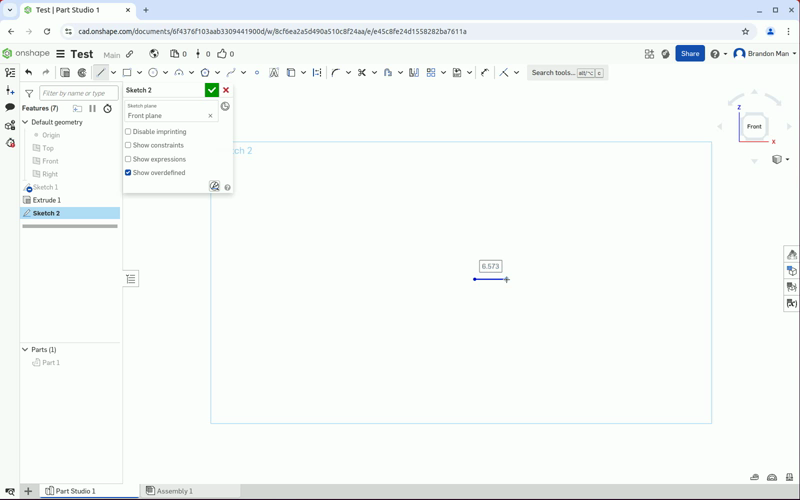
mouse_move(506, 178)
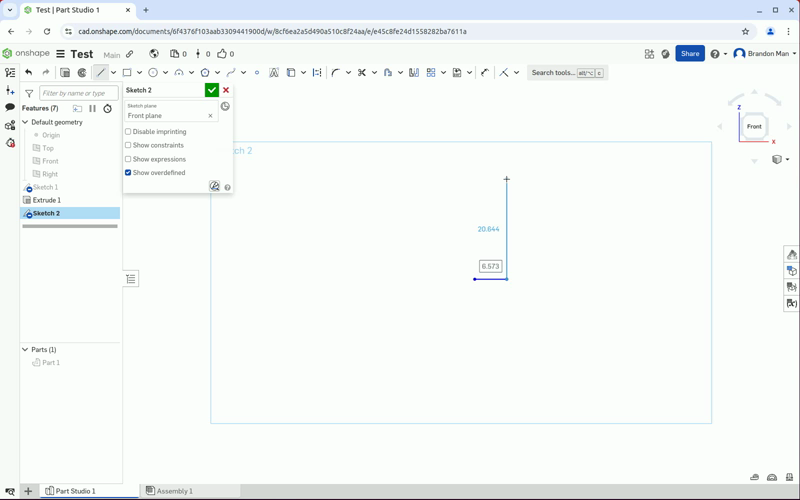
click(506, 178)
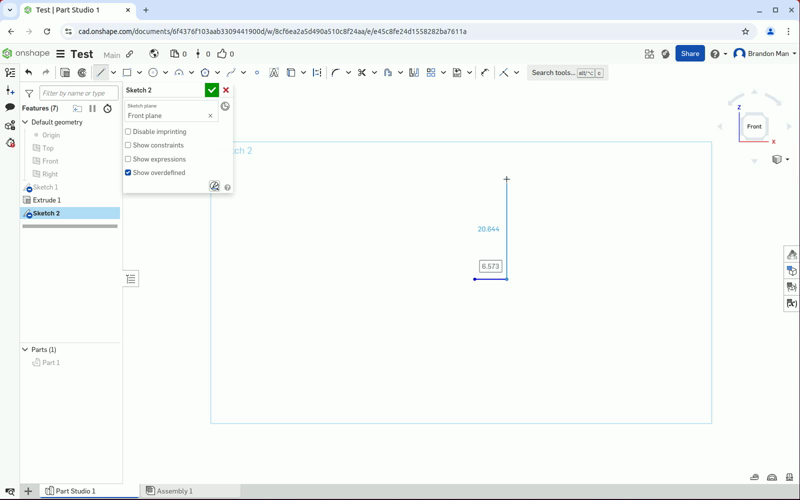
key_up(shift)
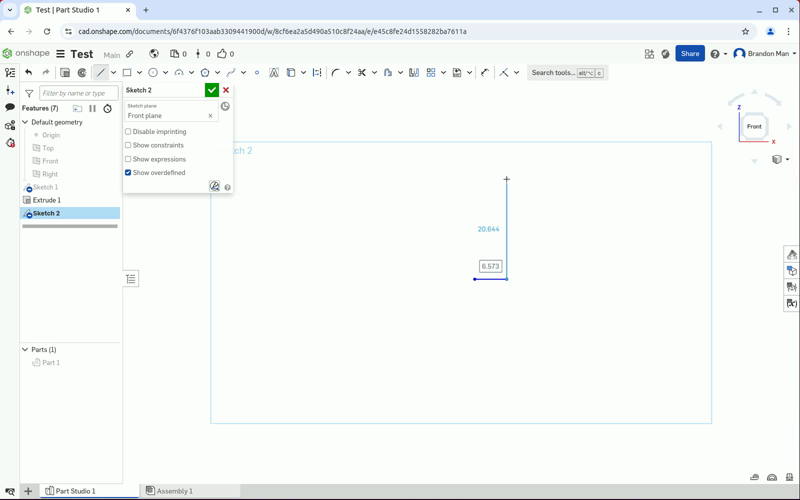
key_down(shift)
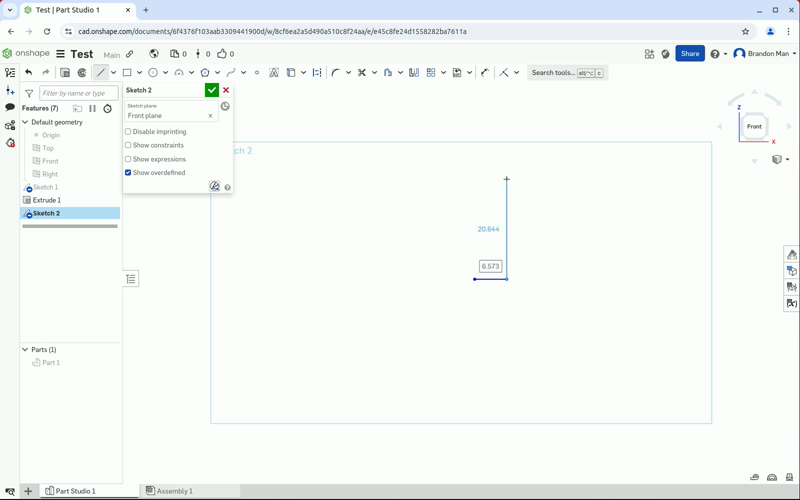
mouse_move(536, 178)
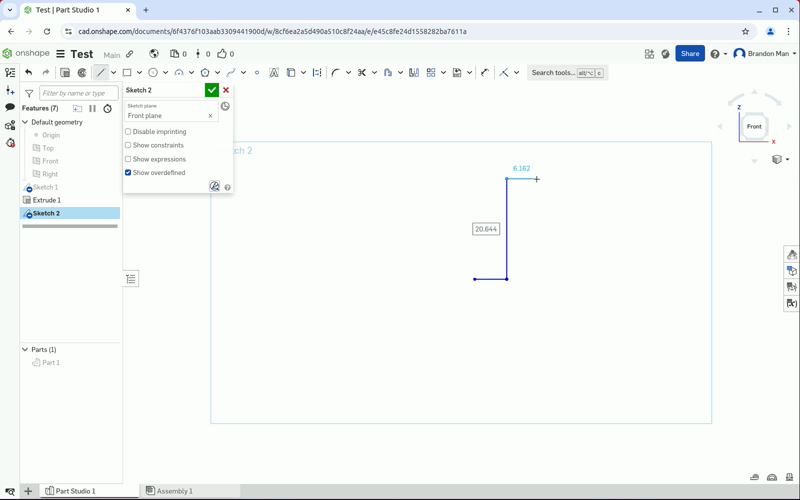
mouse_move(474, 178)
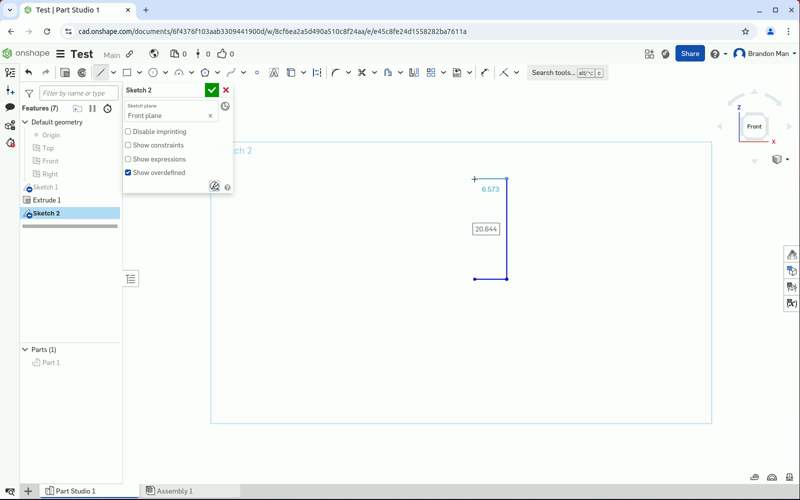
click(474, 178)
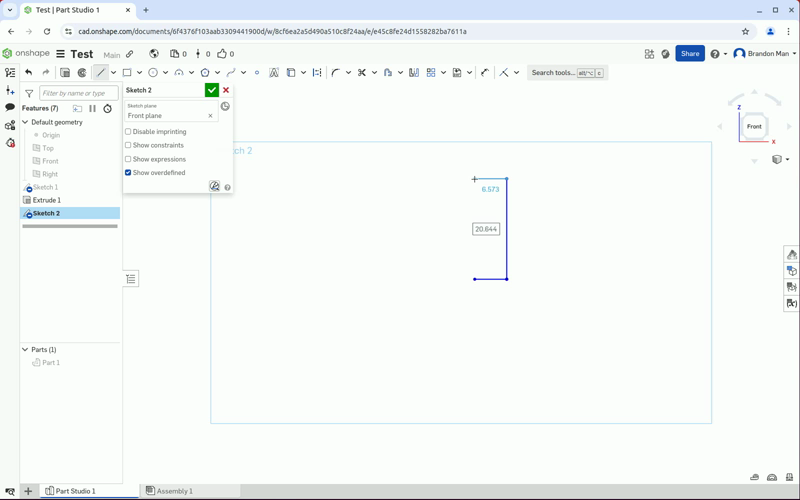
key_up(shift)
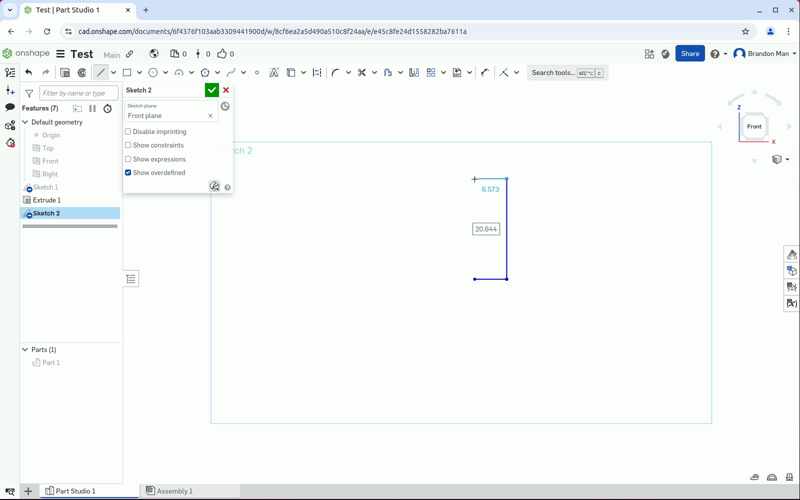
key_down(shift)
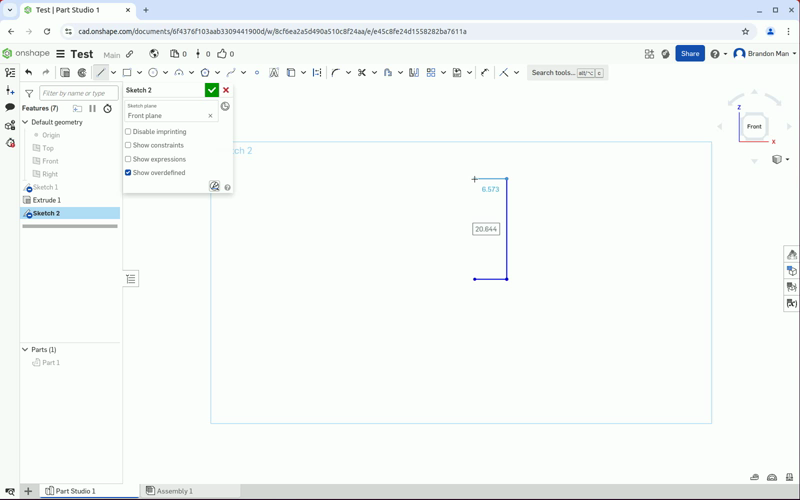
mouse_move(474, 279)
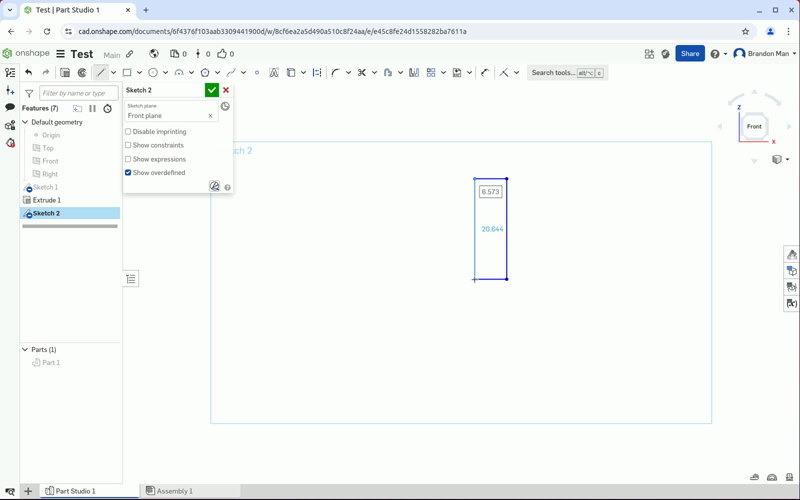
key_up(shift)
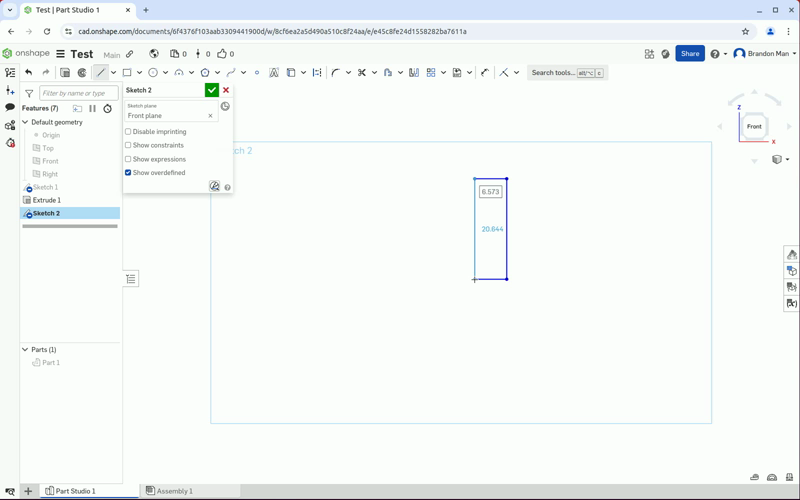
click(474, 279)
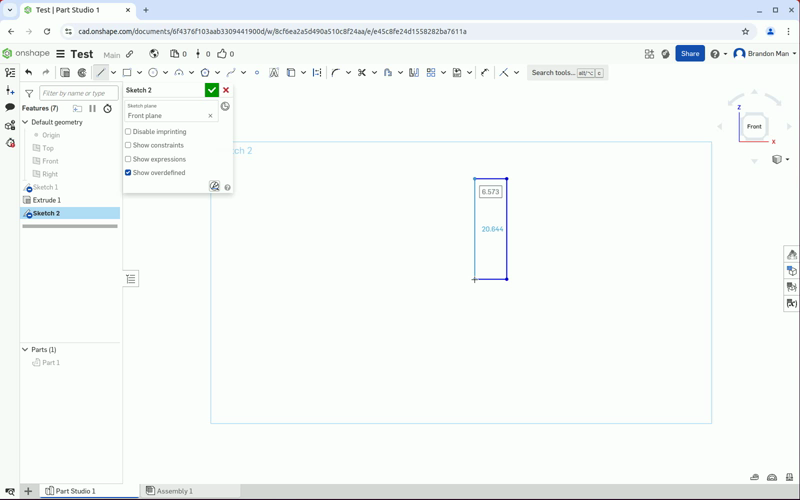
key(esc)
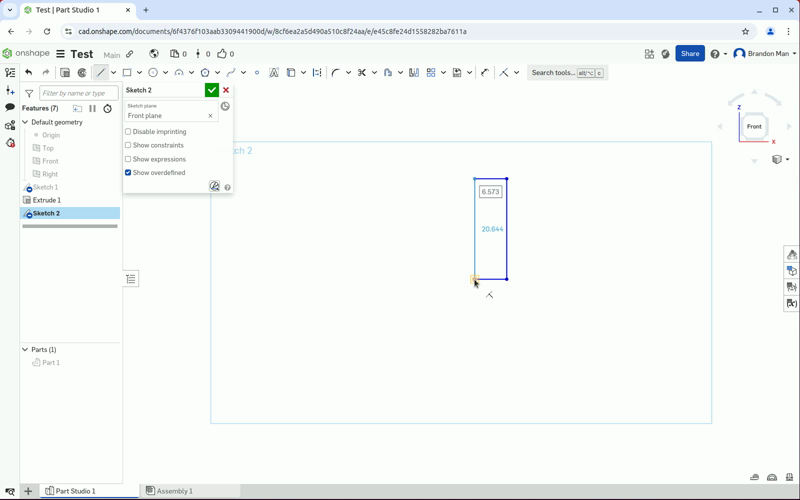
mouse_move(497, 249)
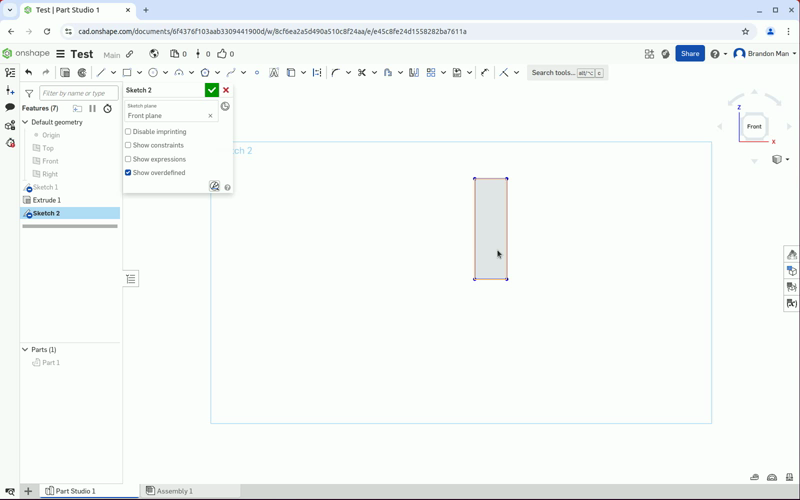
click(497, 249)
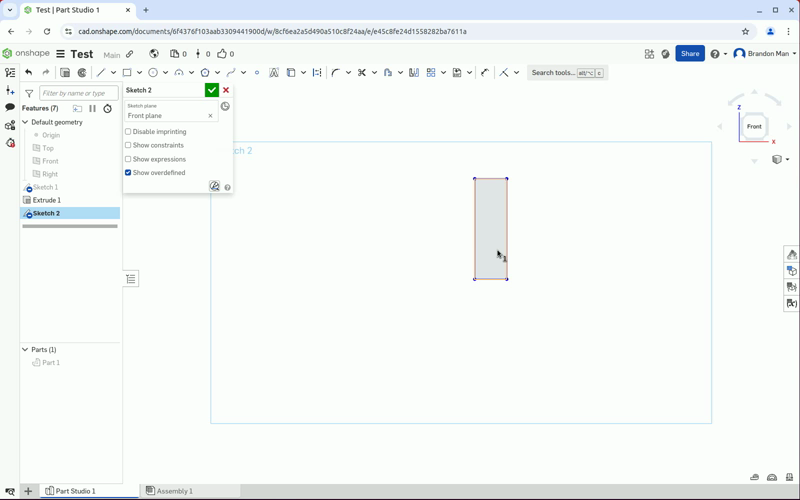
mouse_move(73, 352)
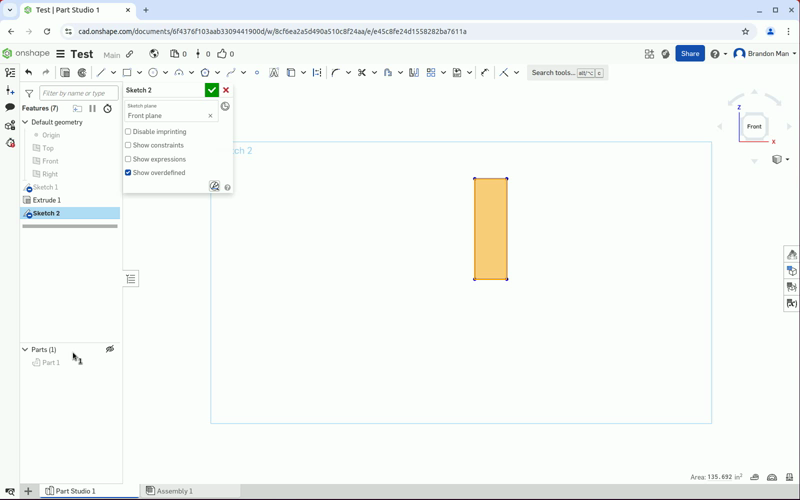
key(shift+y)
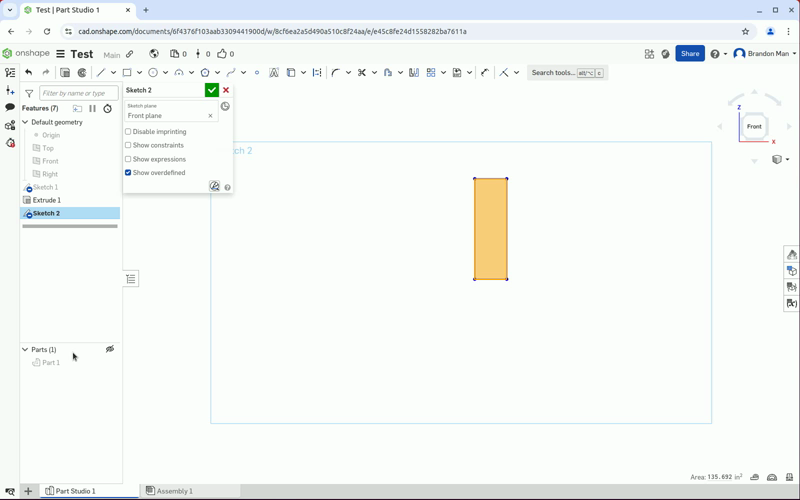
key(shift+e)
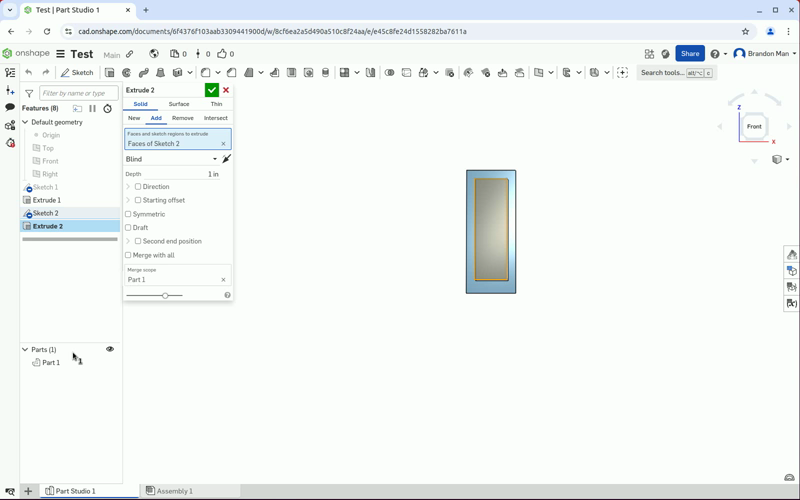
mouse_move(143, 106)
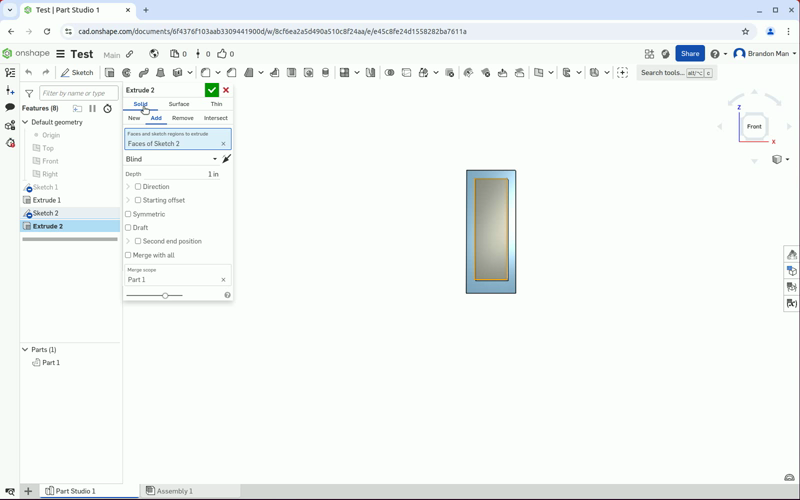
click(143, 106)
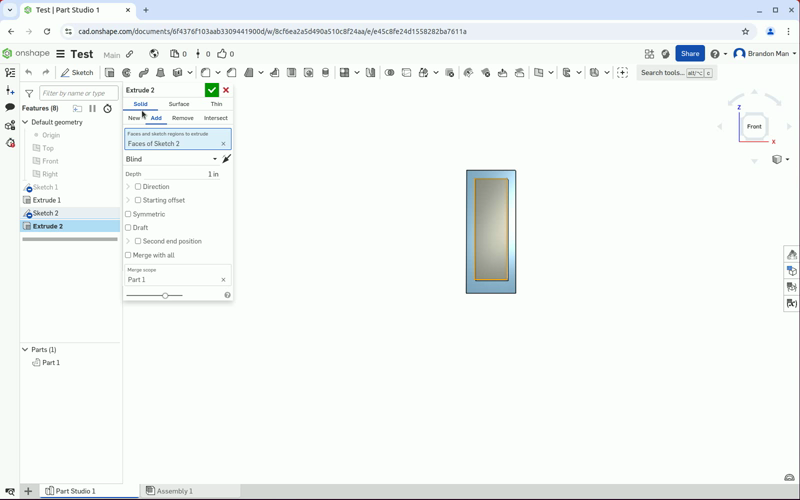
mouse_move(137, 120)
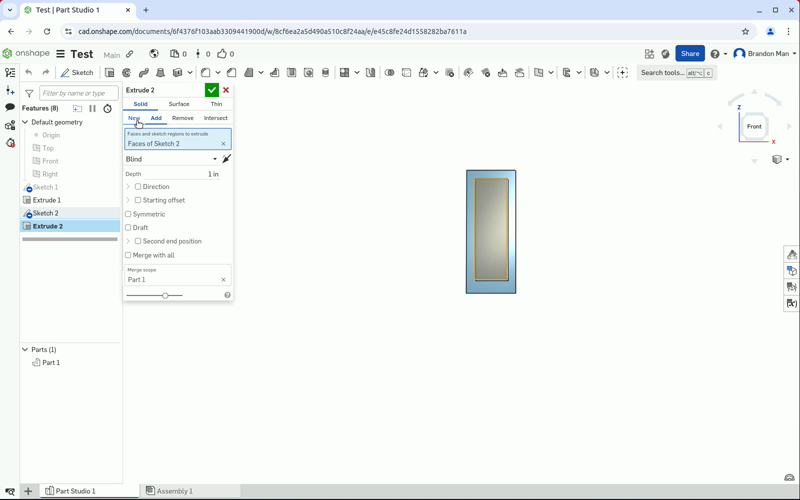
click(137, 120)
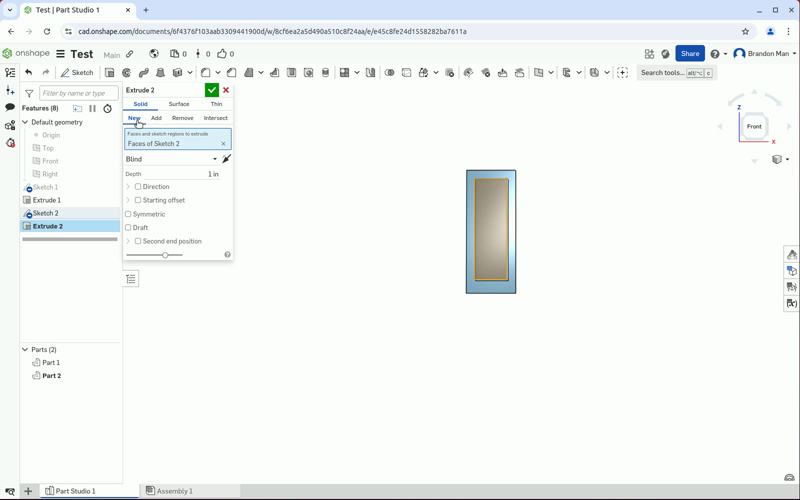
key(tab, 4)
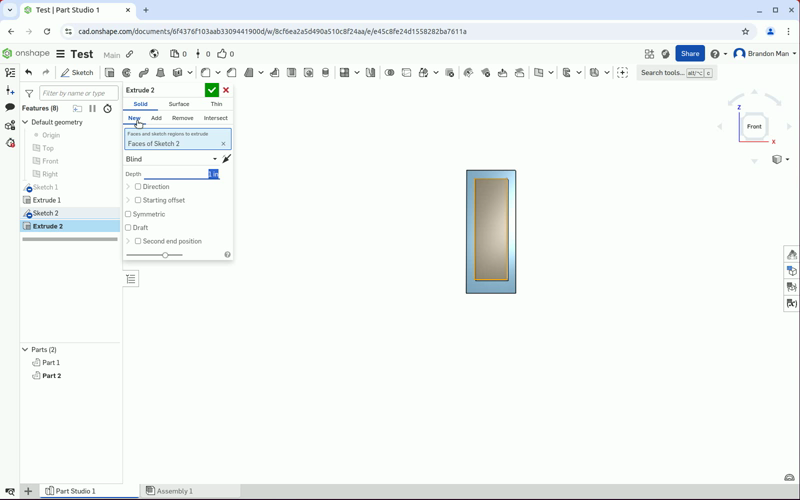
text(-0.482)
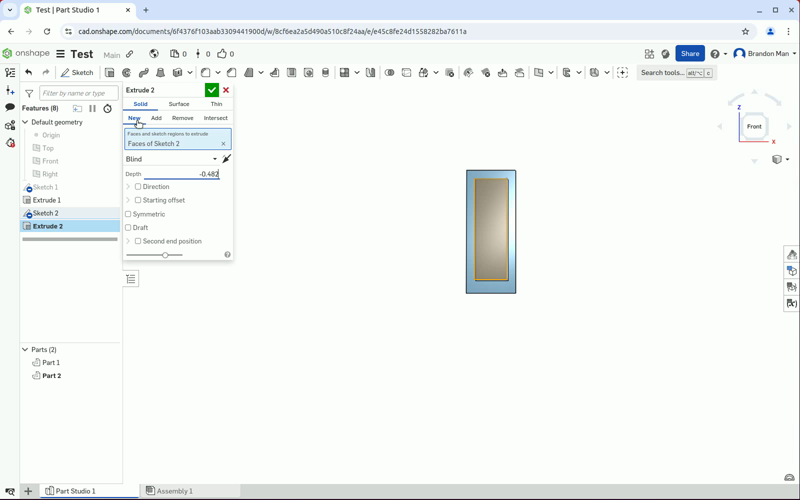
key(tab, 3)
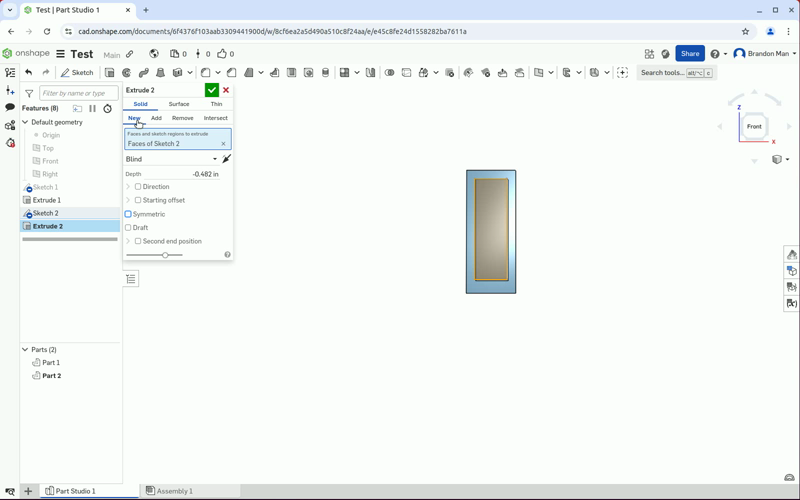
key(space)
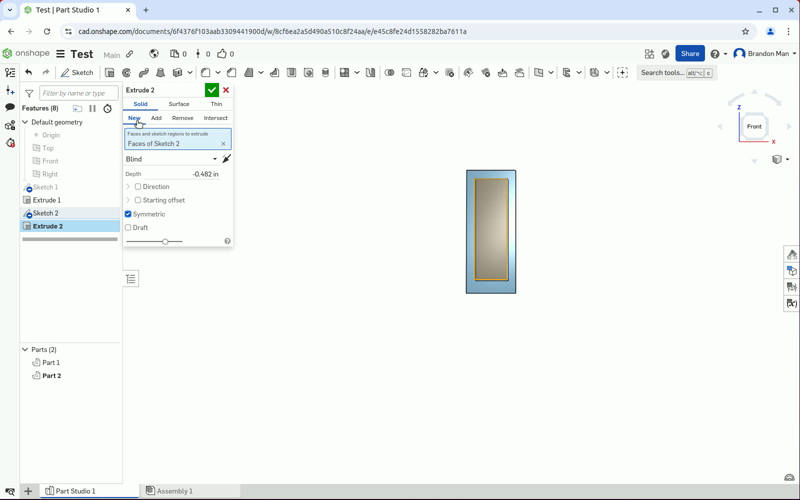
key(enter)
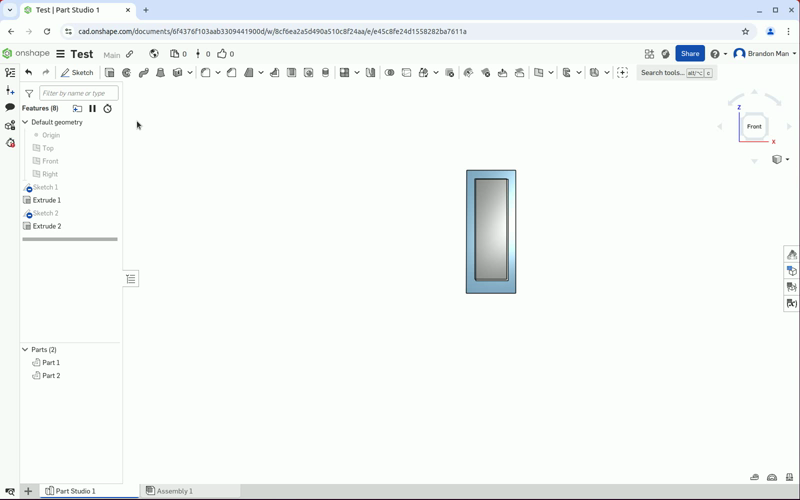
key(shift+h)
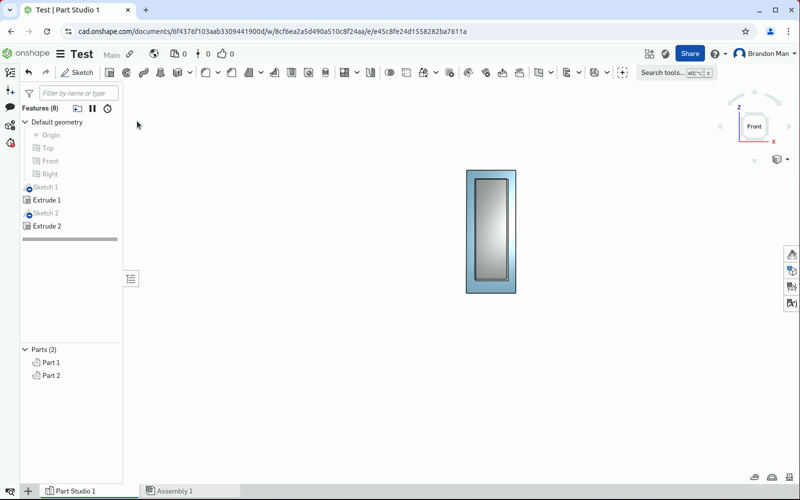
key(shift+h)
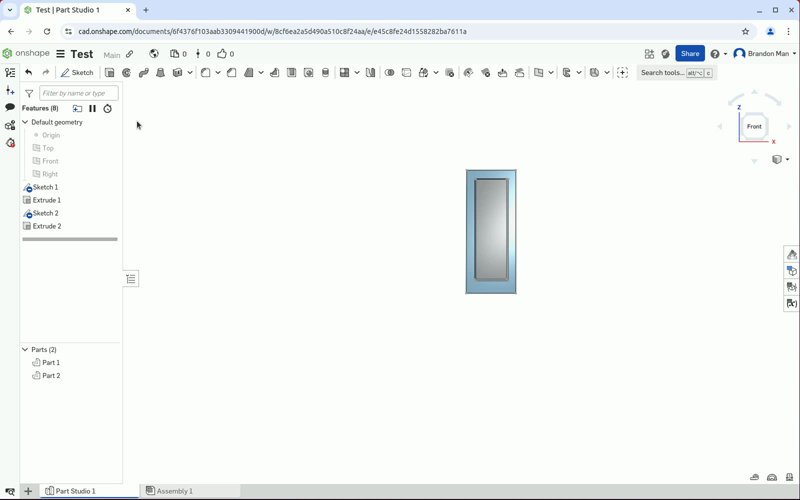
key(shift+7)
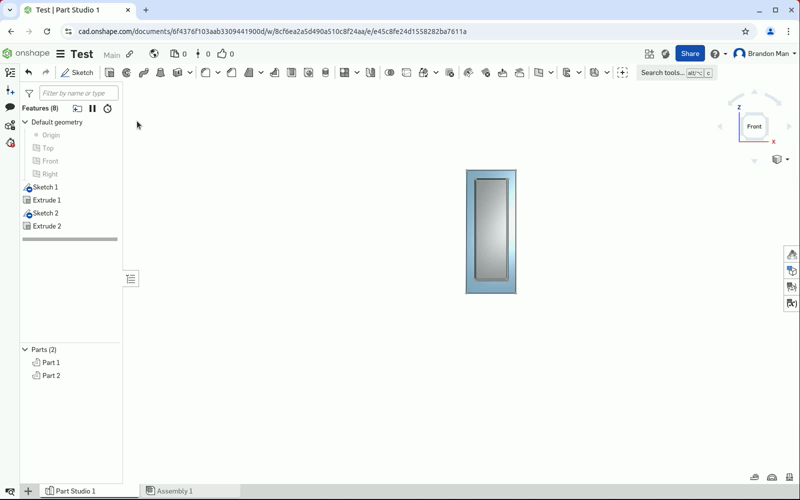
key(left, 2)
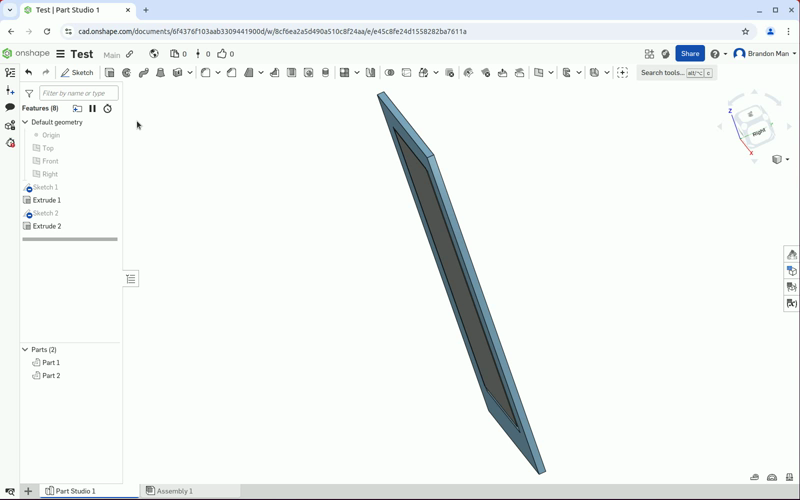
key(down, 2)
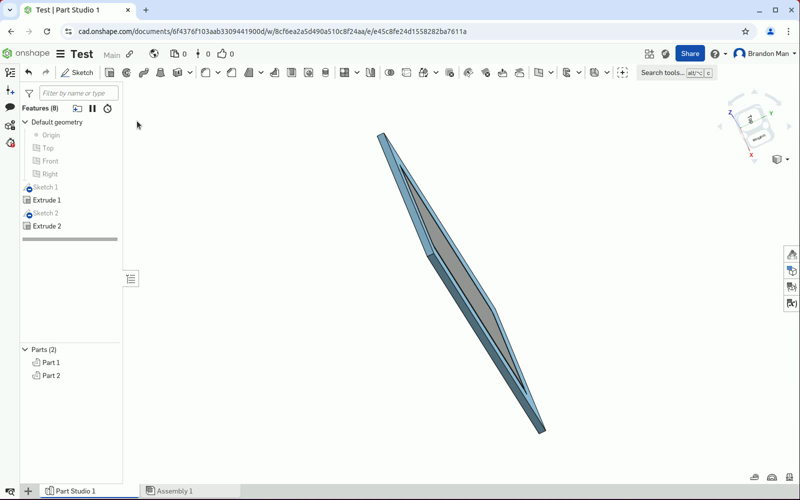
key(up, 2)
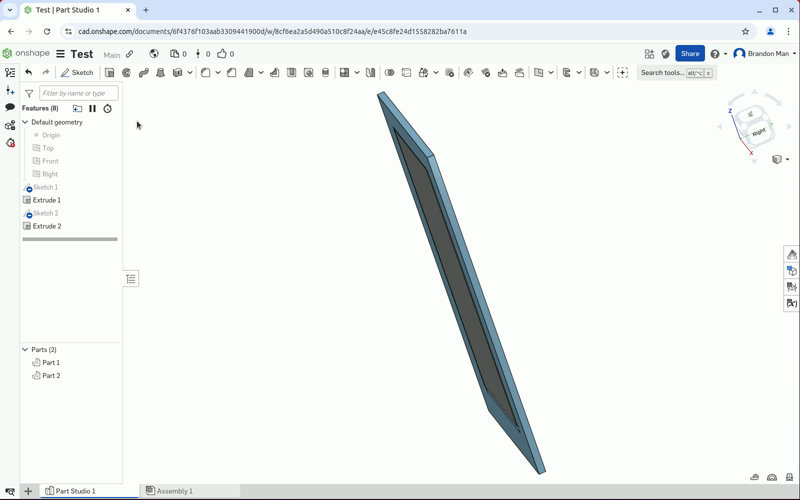
key(right, 2)
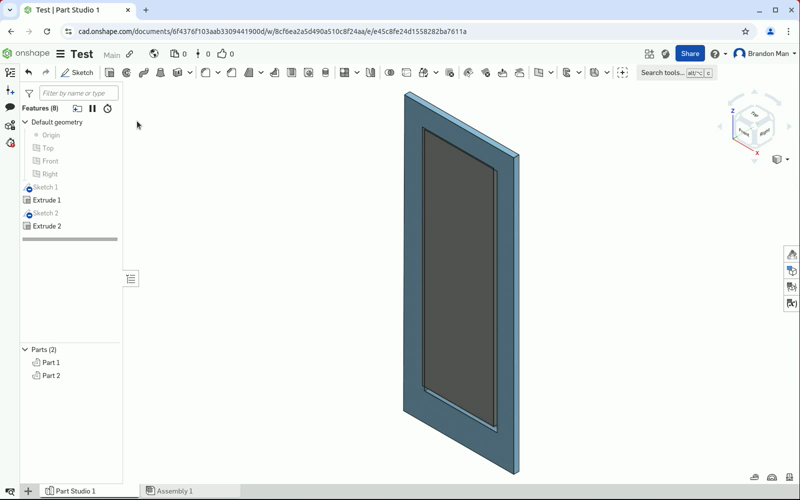
mouse_move(73, 189)
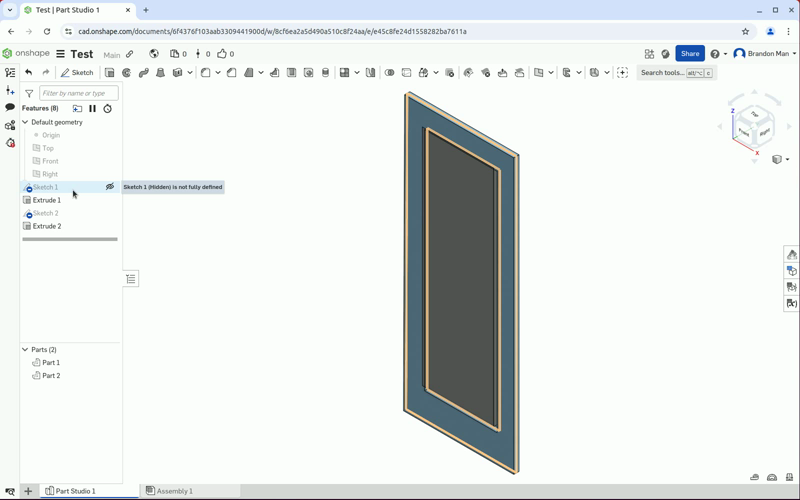
click(73, 189)